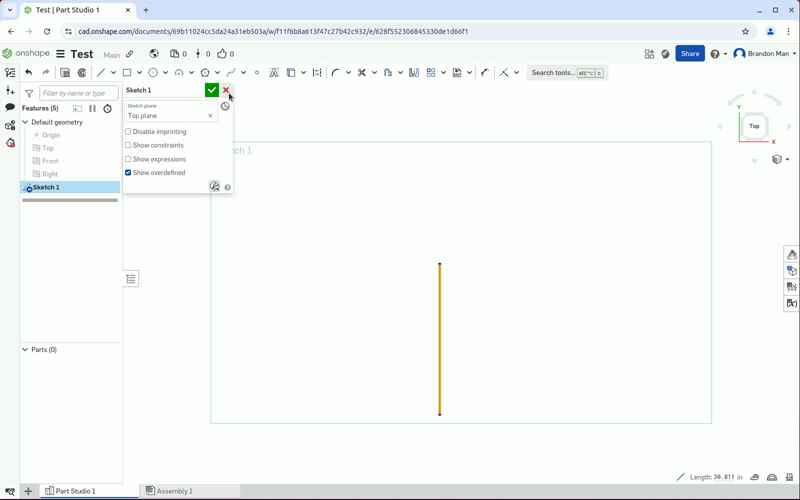
key(shift+h)
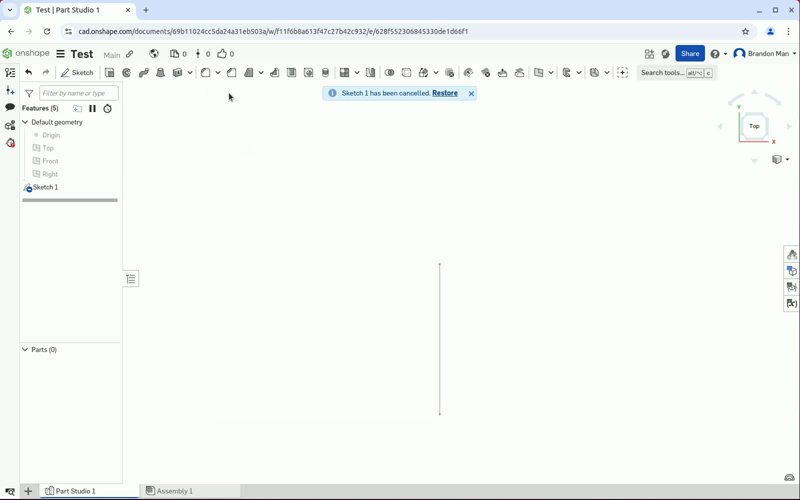
key(shift+s)
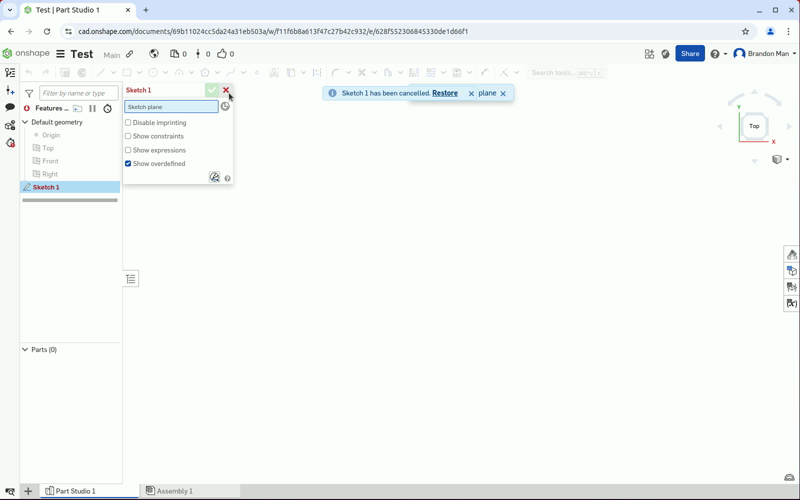
mouse_move(73, 150)
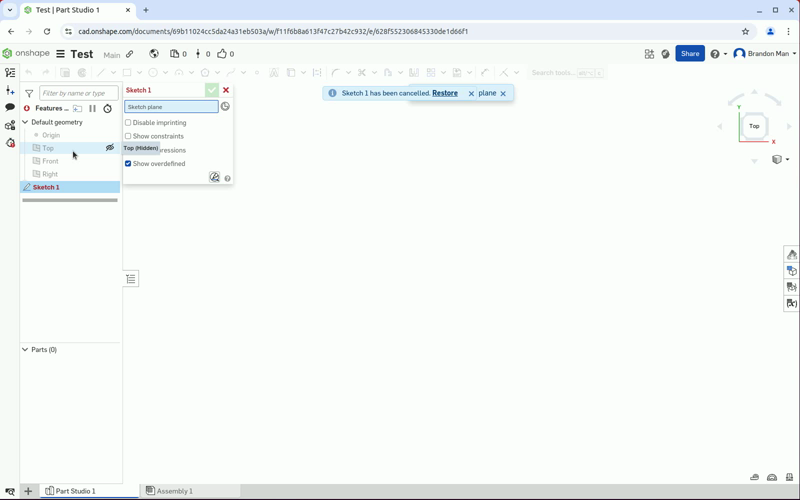
click(73, 150)
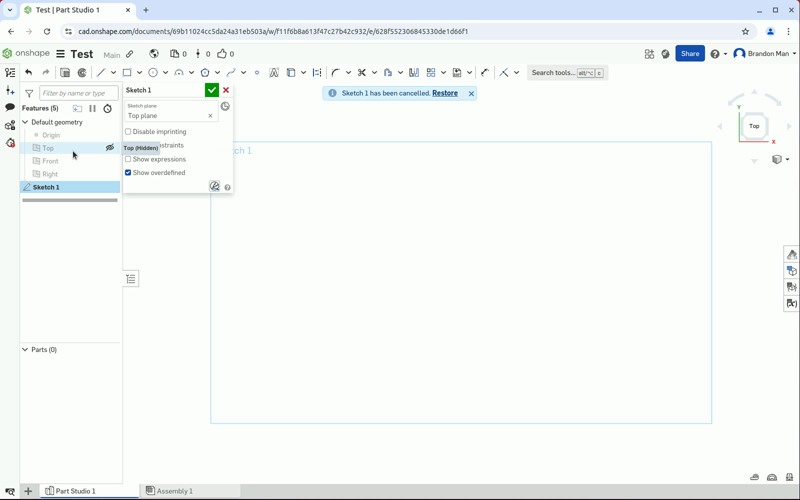
mouse_move(73, 352)
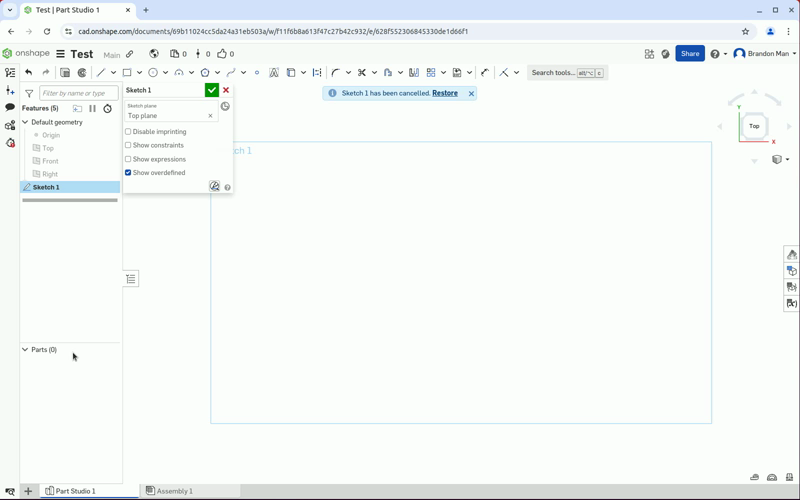
key(y)
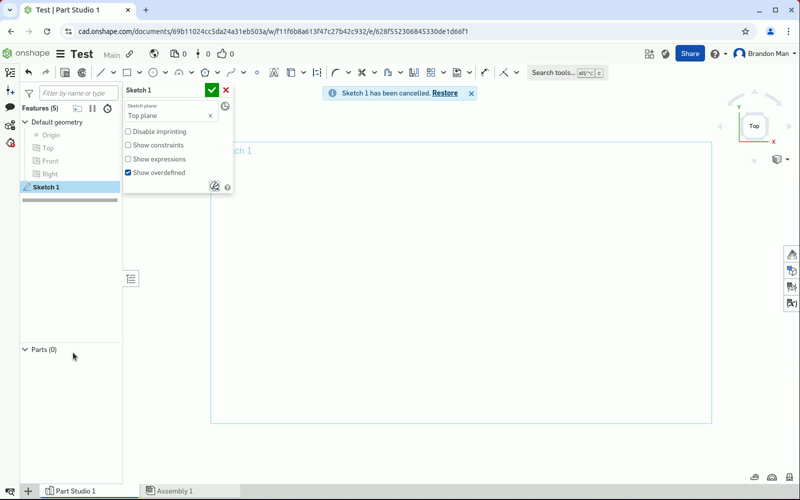
key(c)
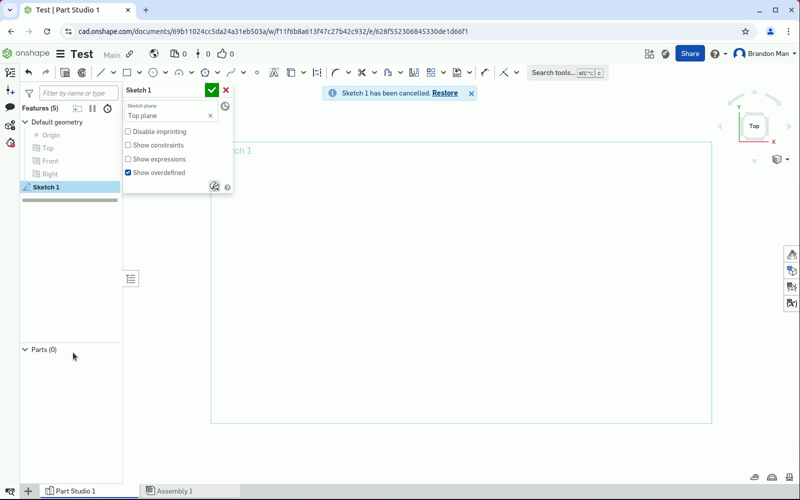
key_down(shift)
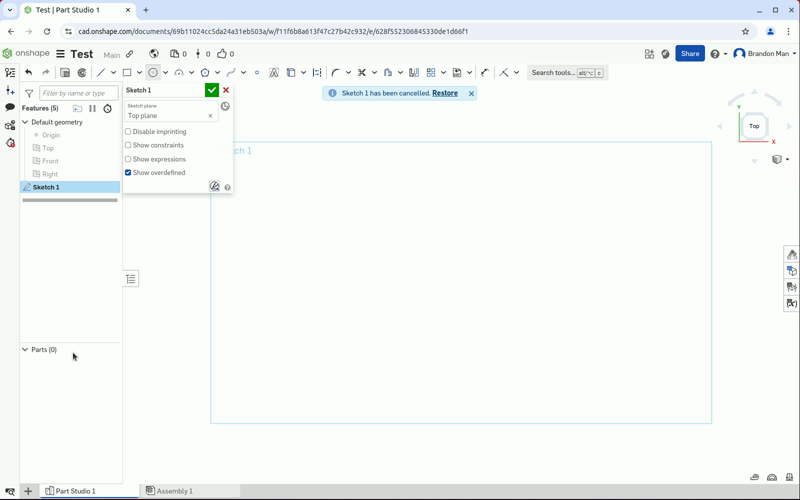
mouse_move(461, 282)
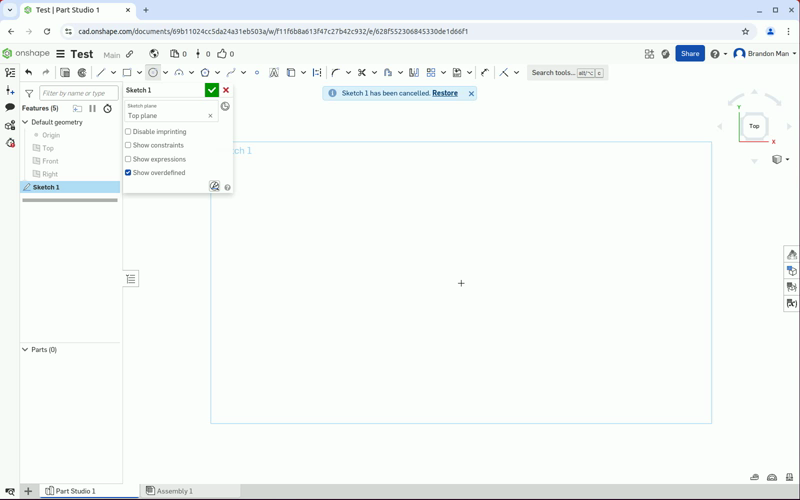
click(461, 282)
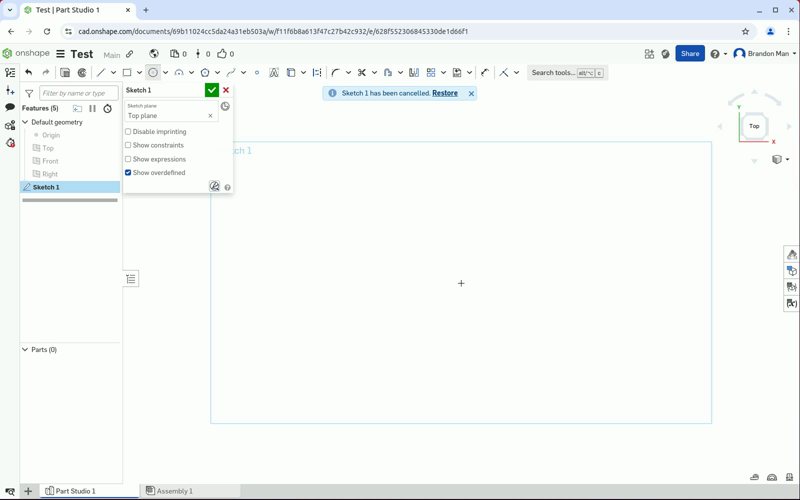
key_up(shift)
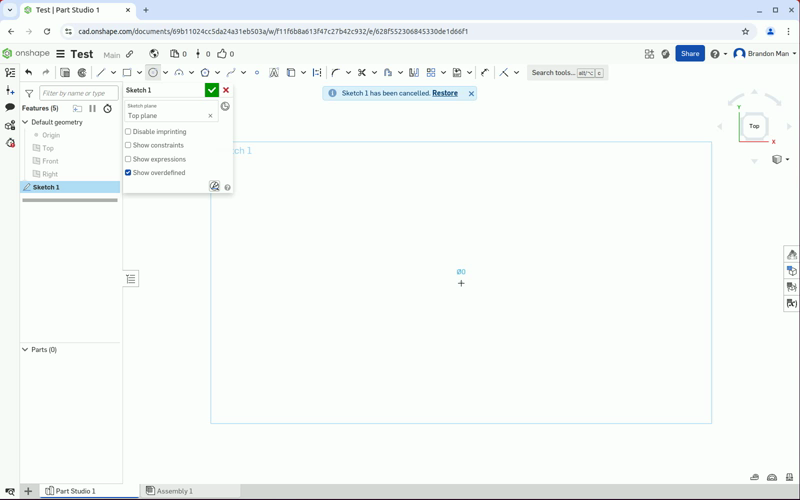
mouse_move(574, 282)
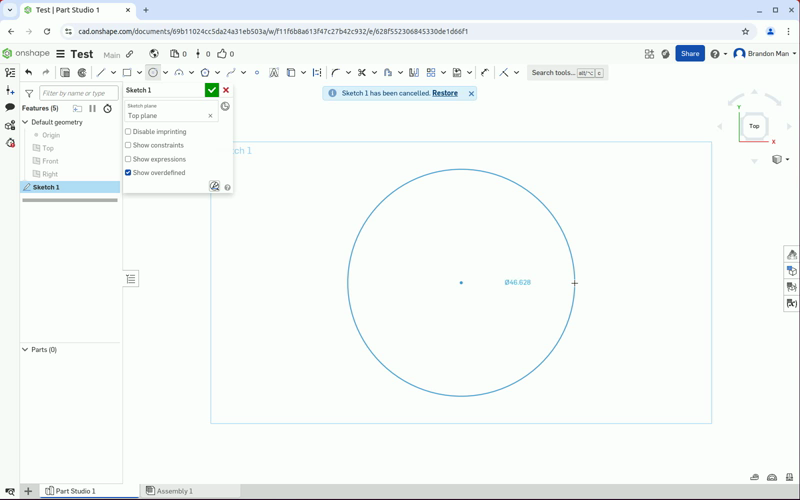
click(574, 282)
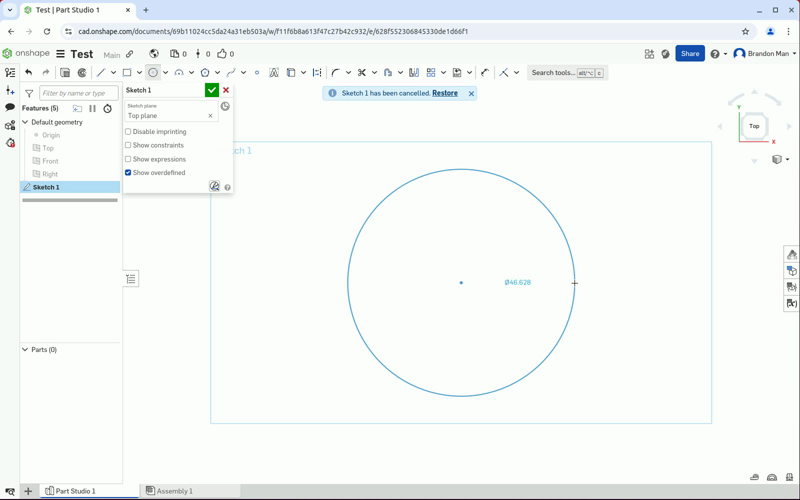
key(esc)
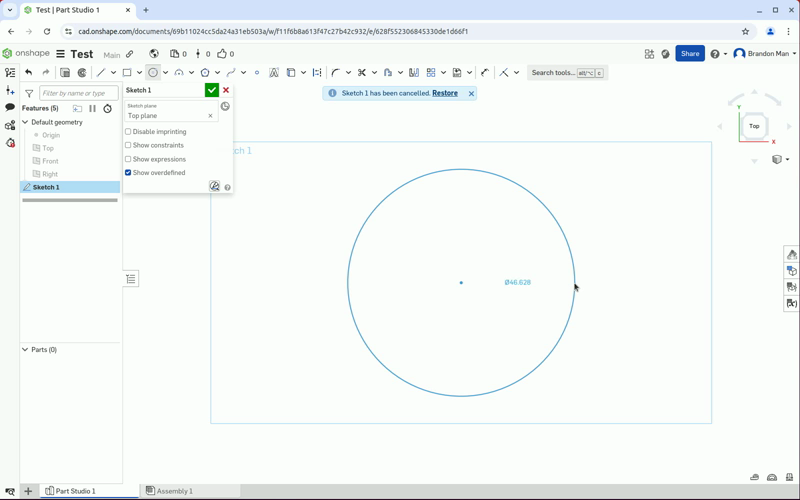
key(a)
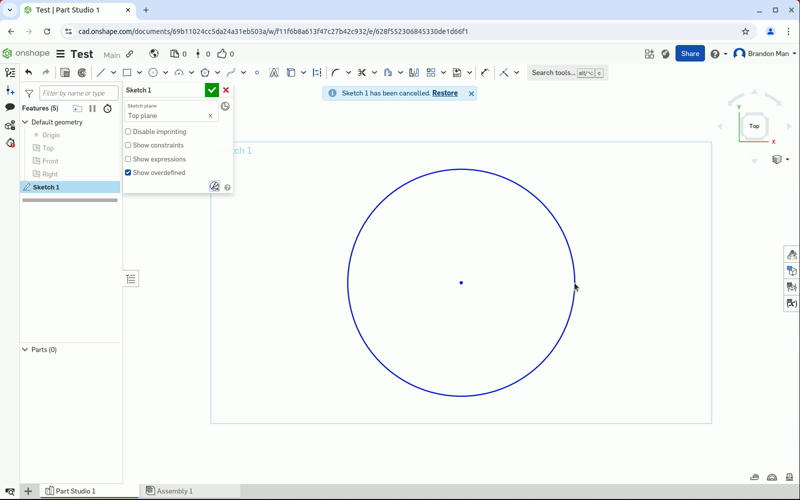
key_down(shift)
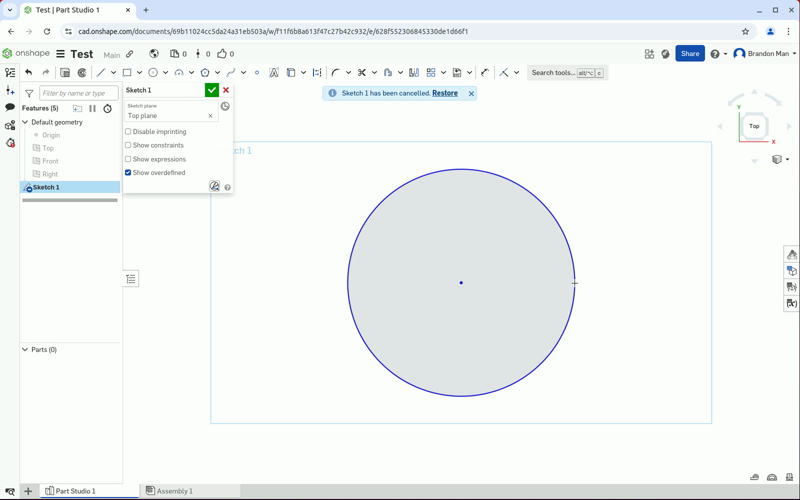
mouse_move(447, 247)
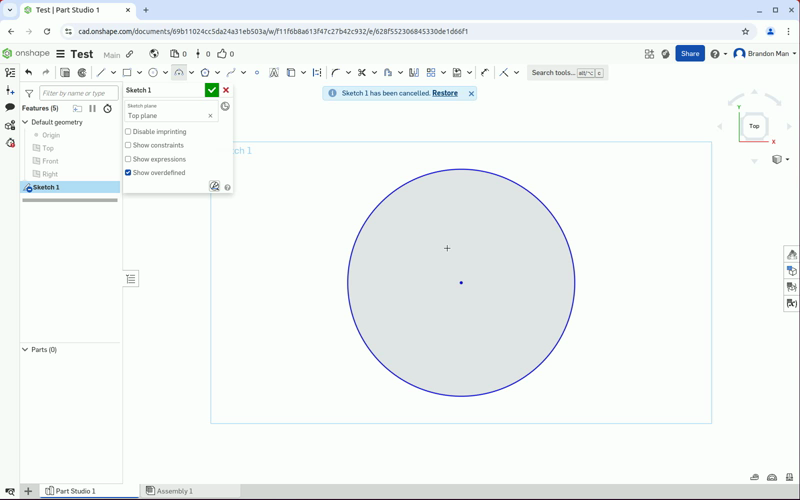
click(447, 247)
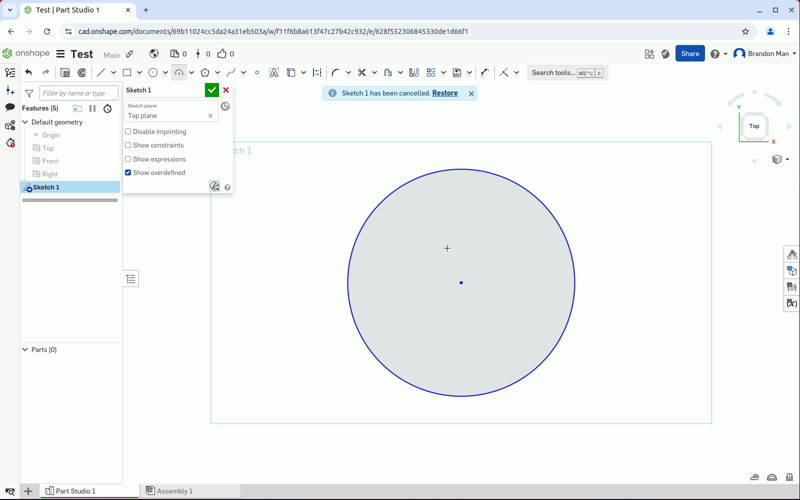
key_up(shift)
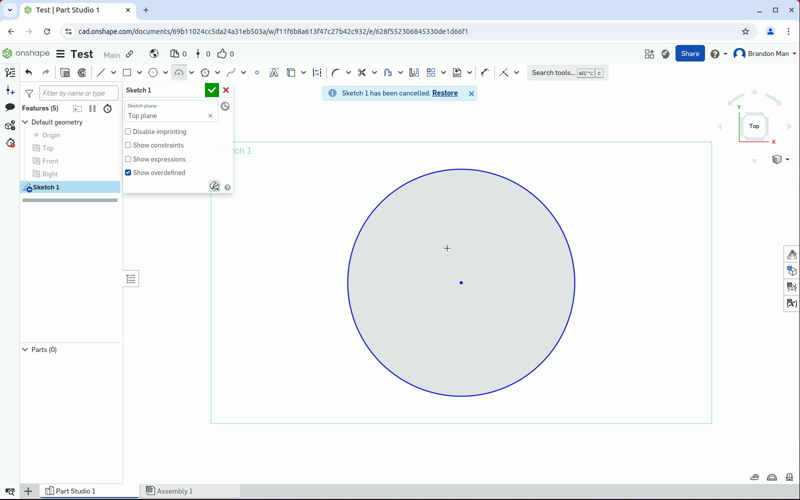
key_down(shift)
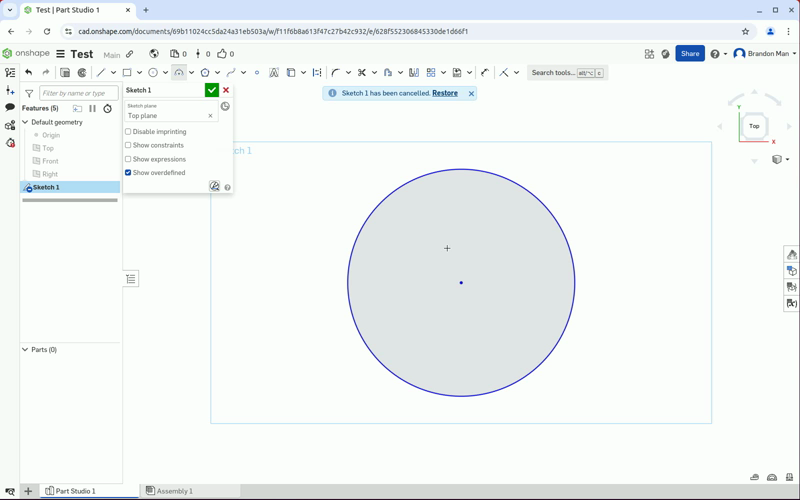
mouse_move(473, 247)
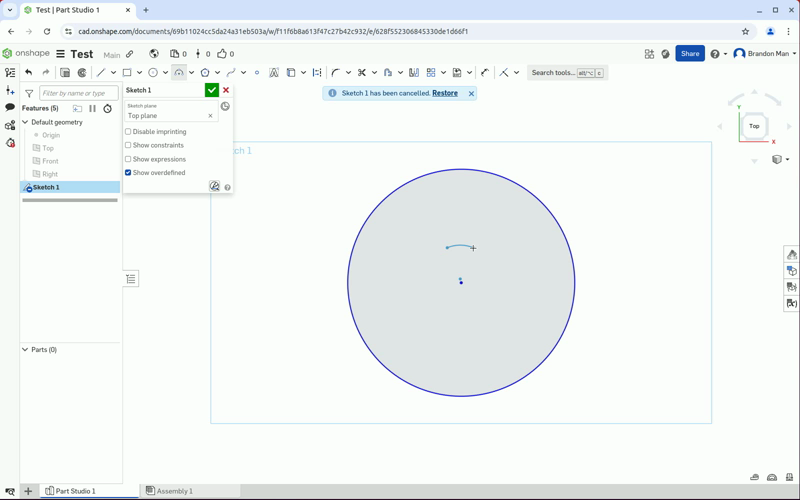
click(473, 247)
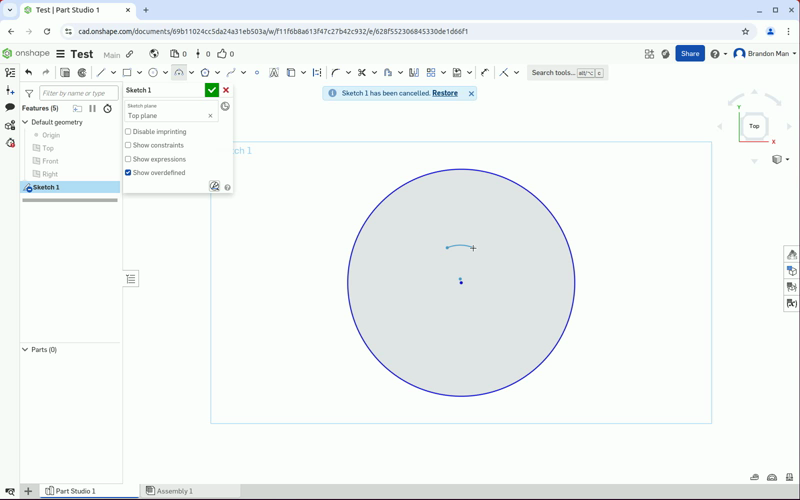
mouse_move(460, 317)
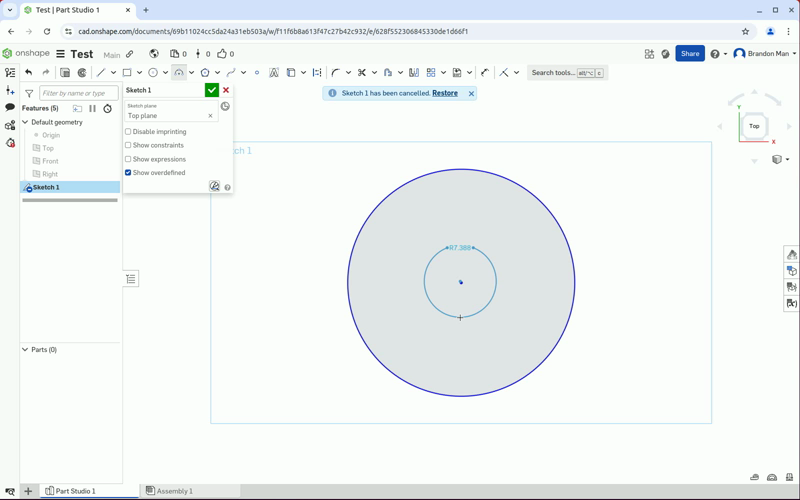
click(460, 317)
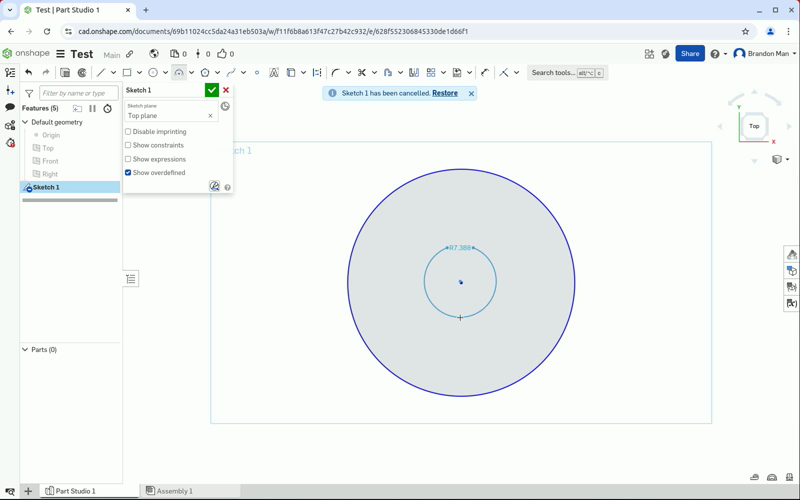
key_up(shift)
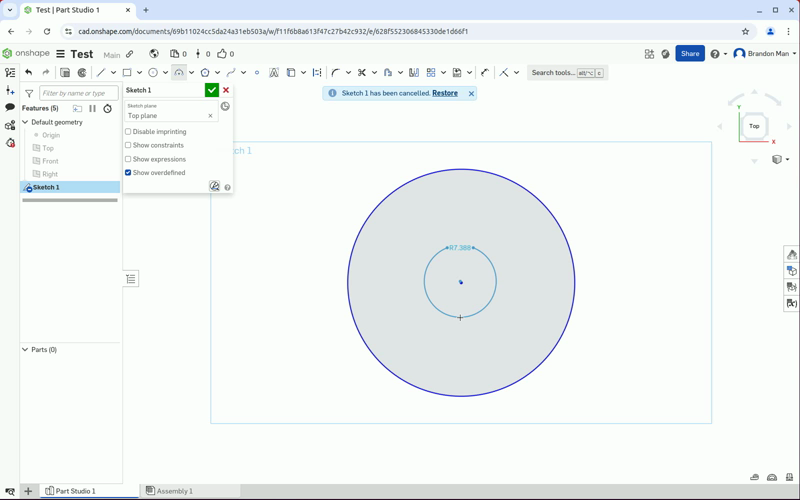
key(esc)
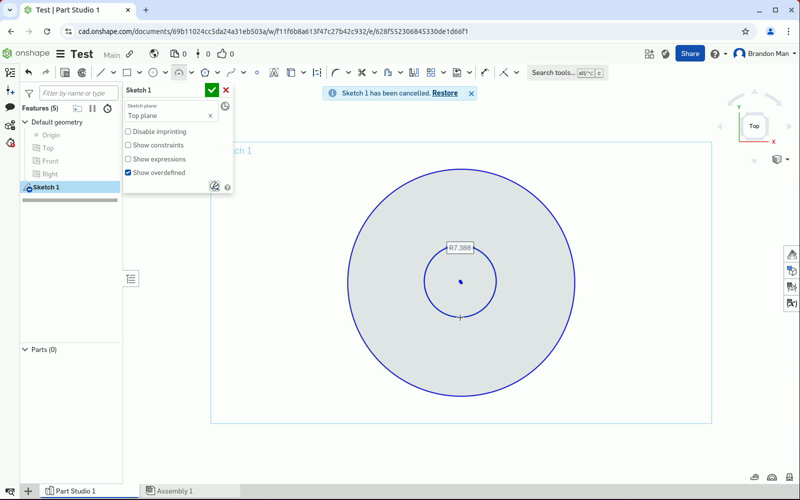
key(l)
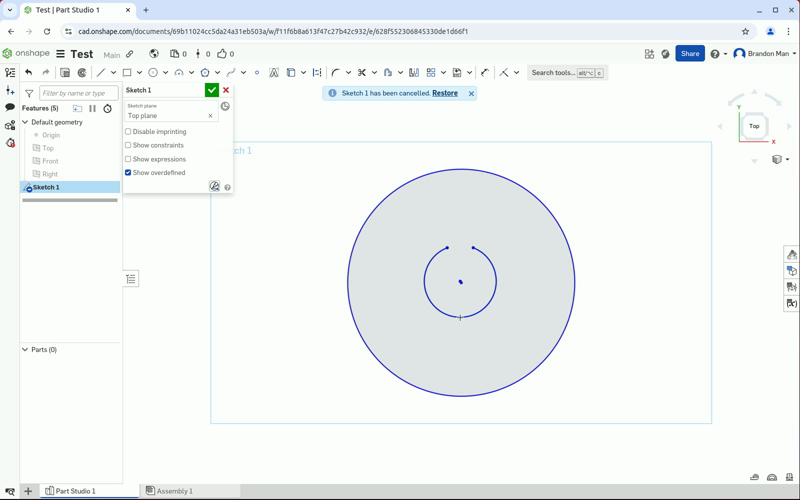
mouse_move(473, 247)
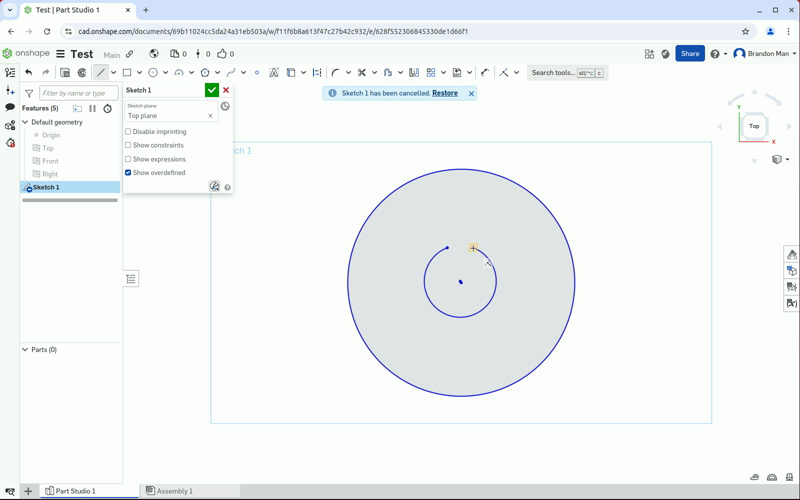
click(473, 247)
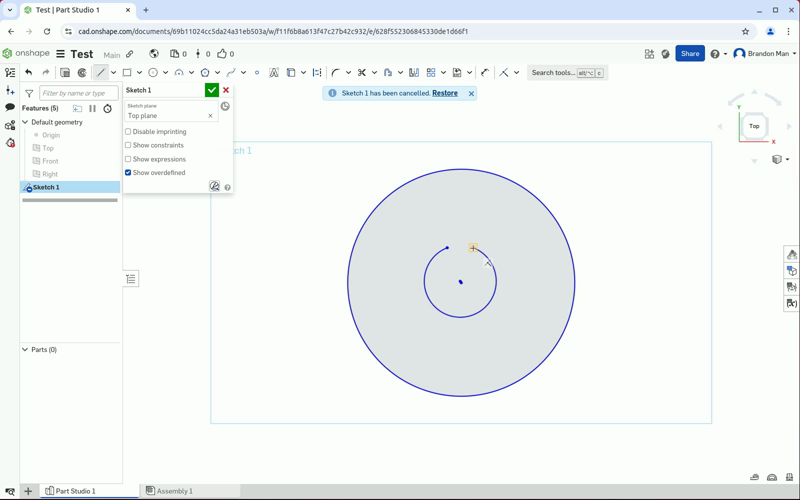
key_down(shift)
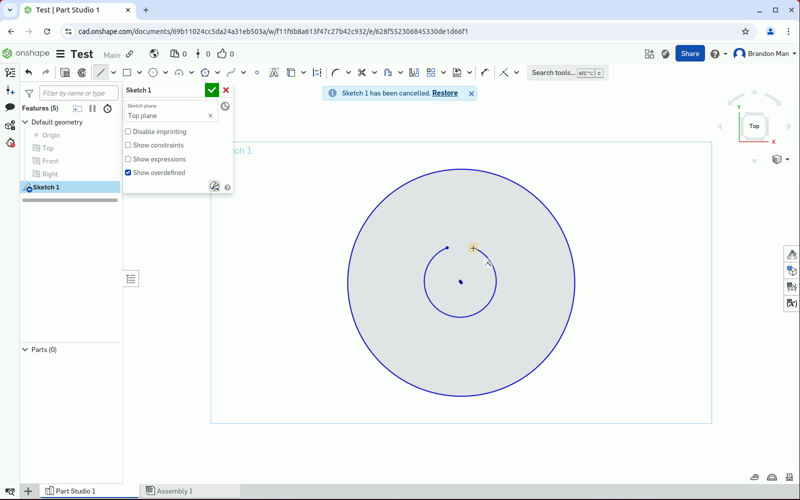
mouse_move(503, 247)
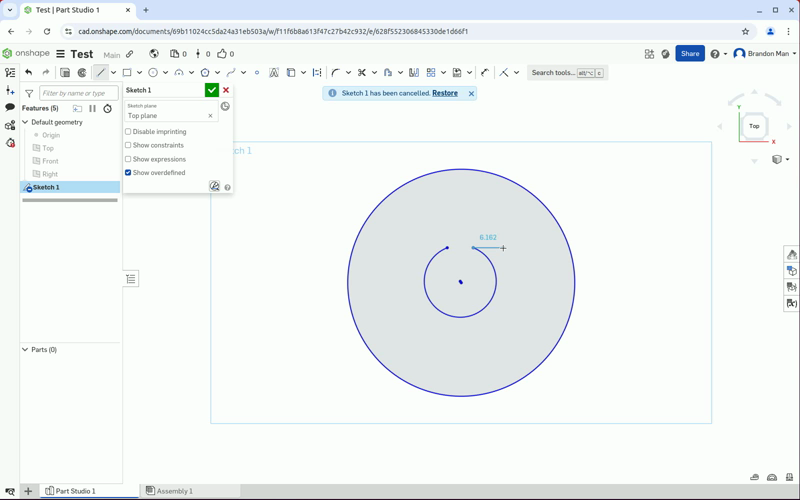
mouse_move(473, 233)
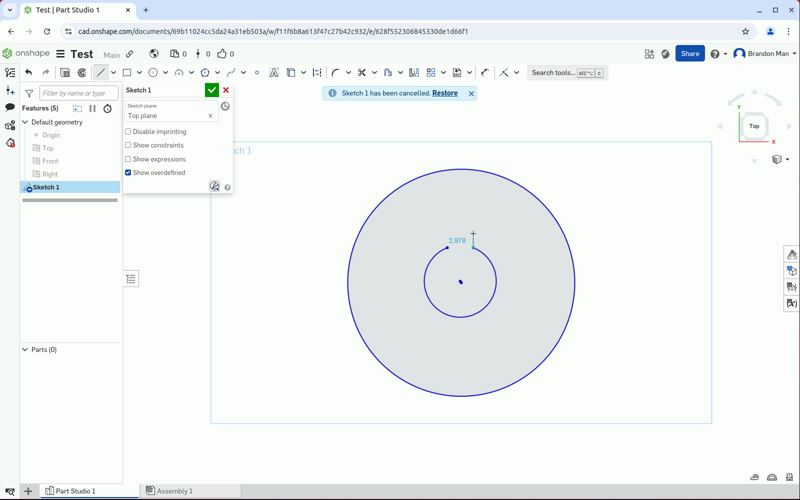
click(473, 233)
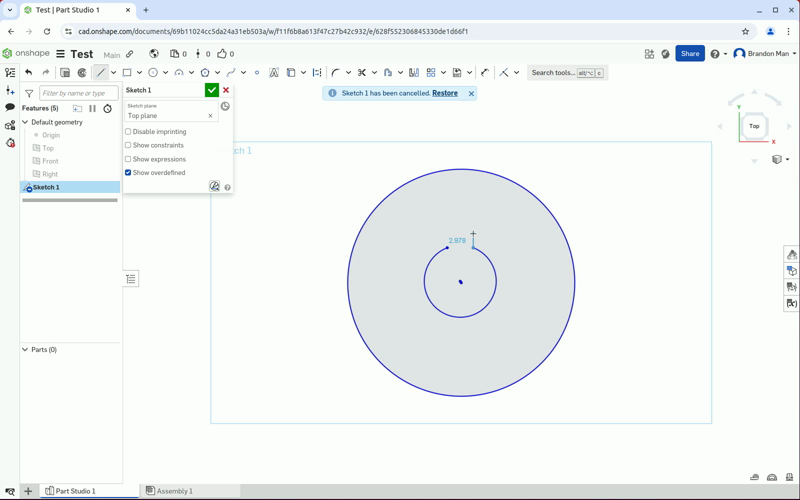
key_up(shift)
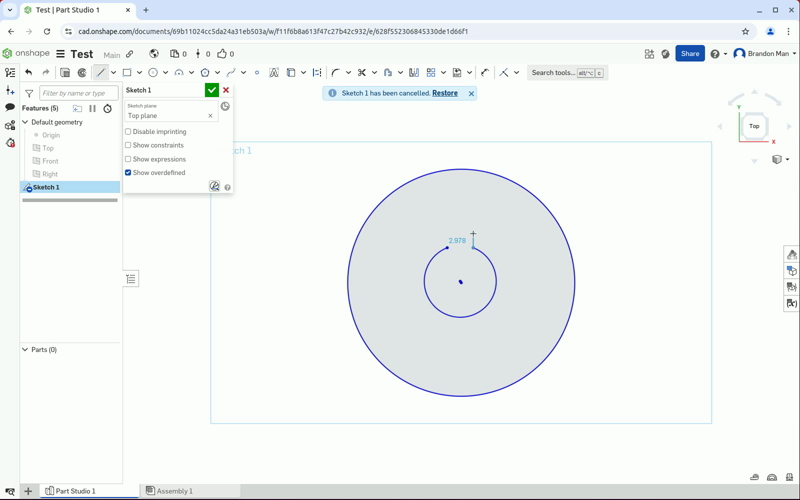
key_down(shift)
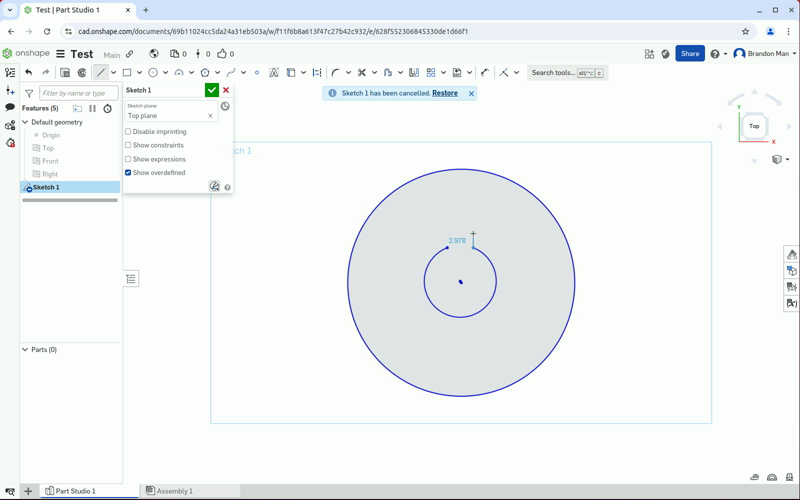
mouse_move(503, 233)
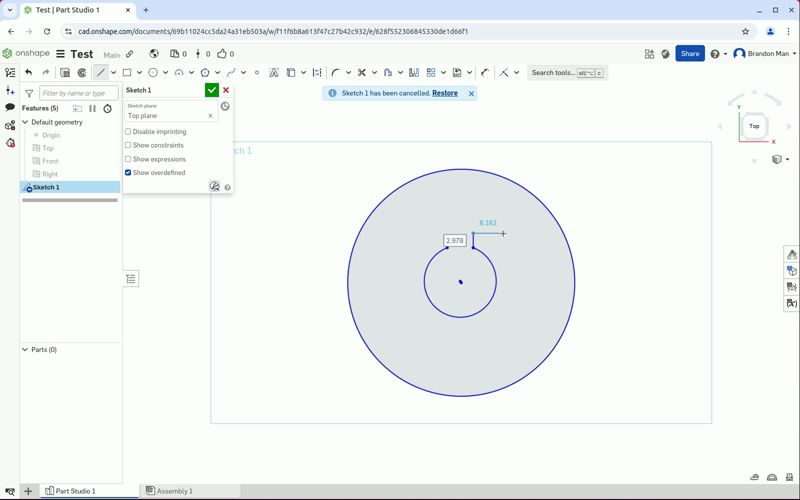
mouse_move(447, 233)
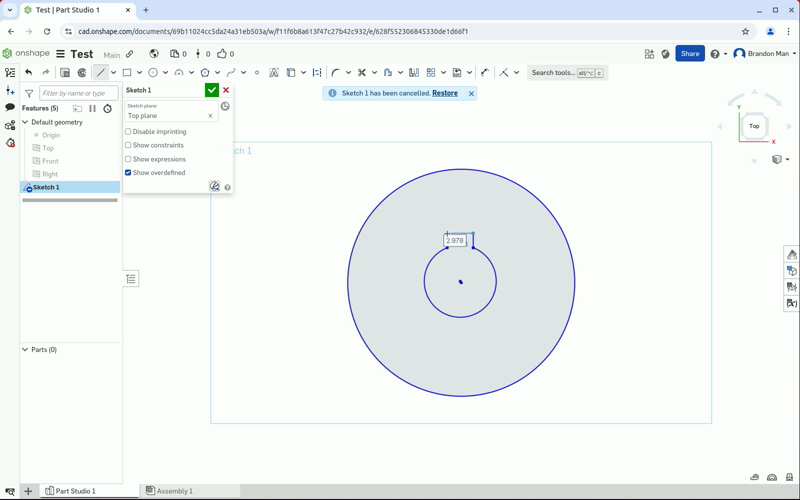
click(447, 233)
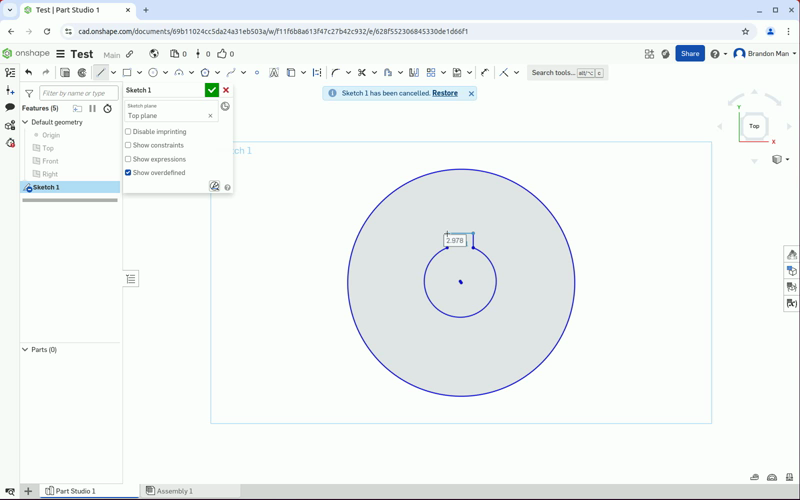
key_up(shift)
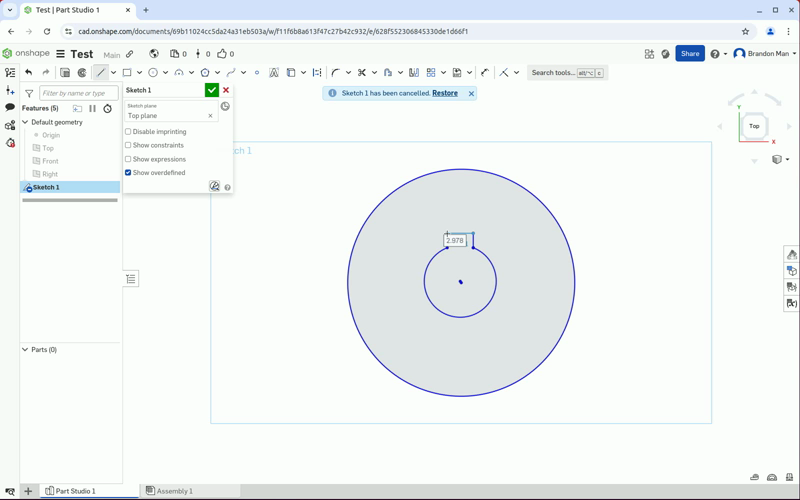
mouse_move(477, 233)
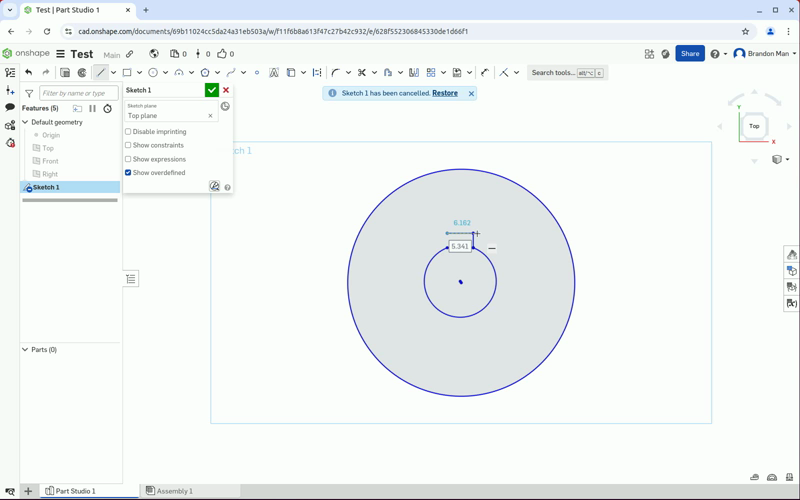
key_down(shift)
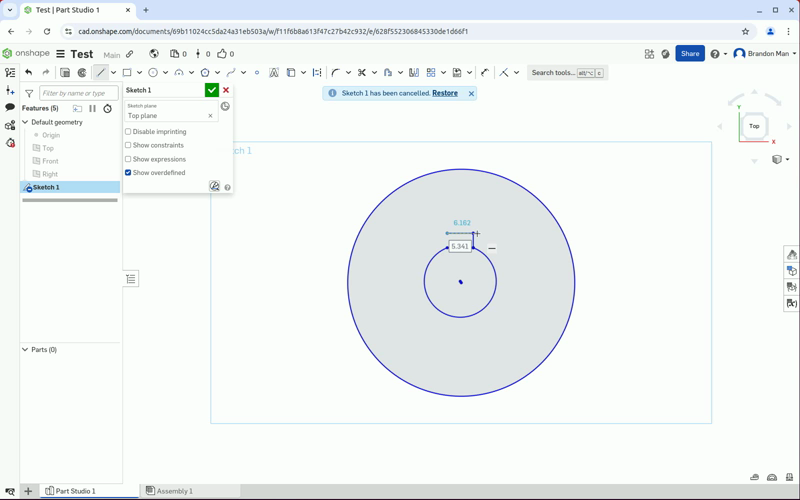
mouse_move(447, 247)
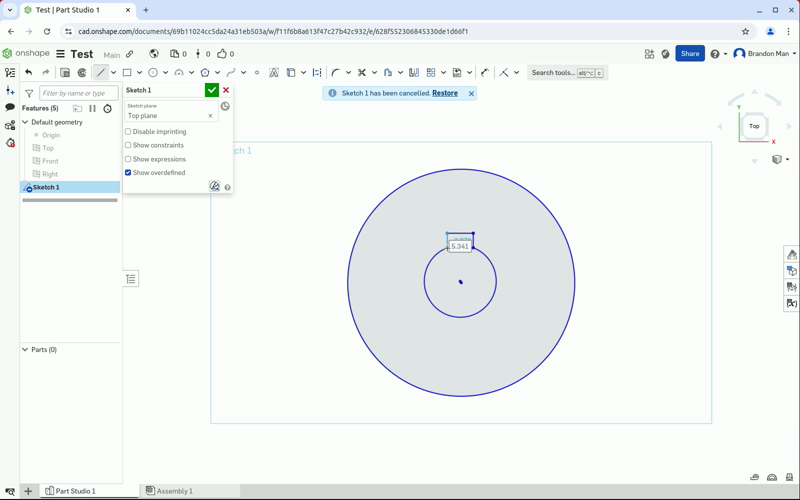
key_up(shift)
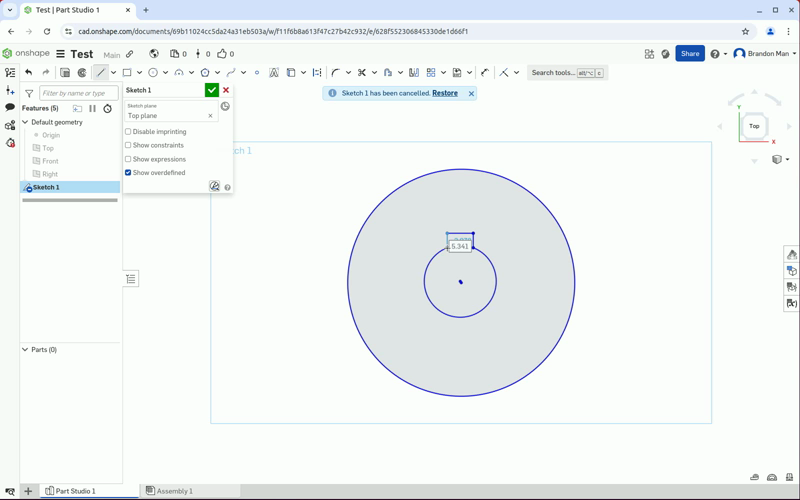
click(447, 247)
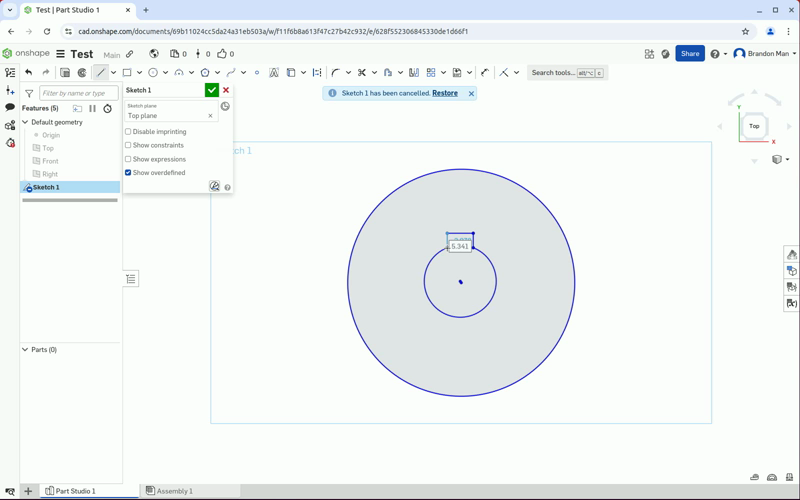
key(esc)
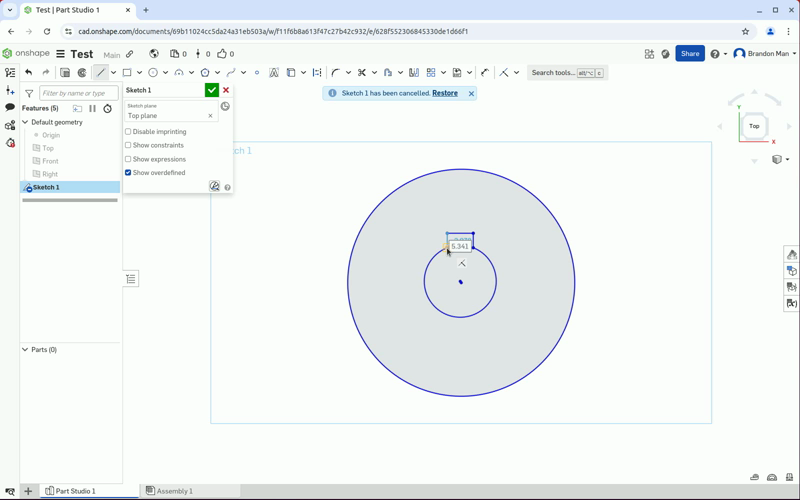
mouse_move(534, 300)
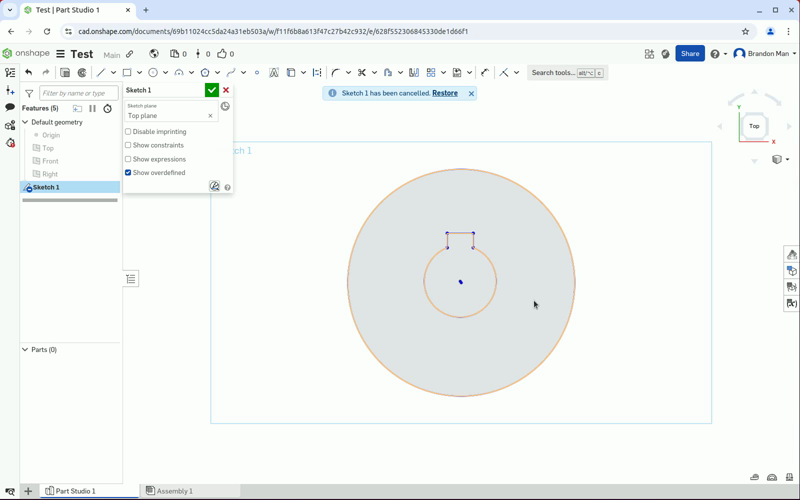
click(534, 300)
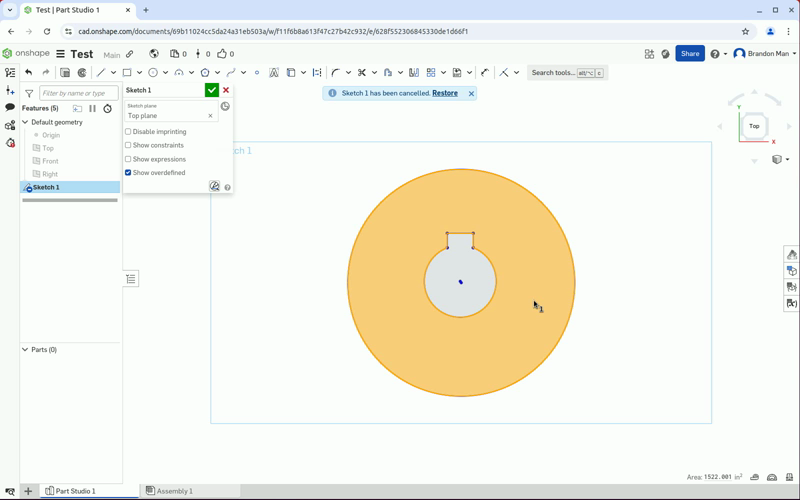
mouse_move(73, 352)
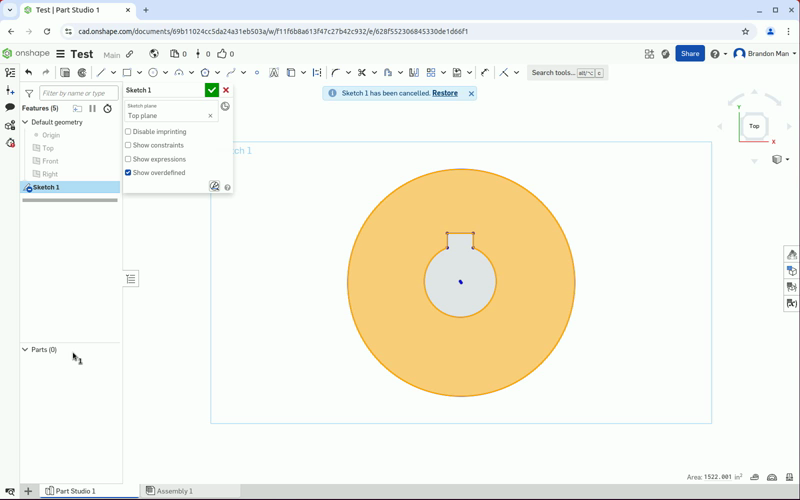
key(shift+y)
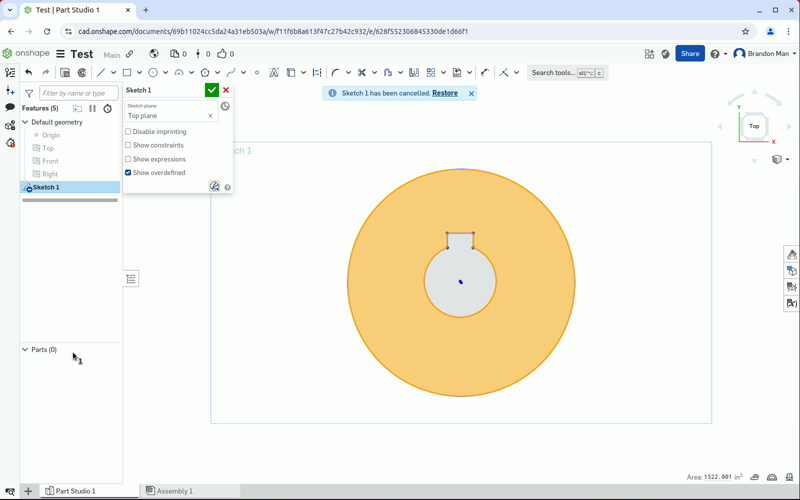
key(shift+e)
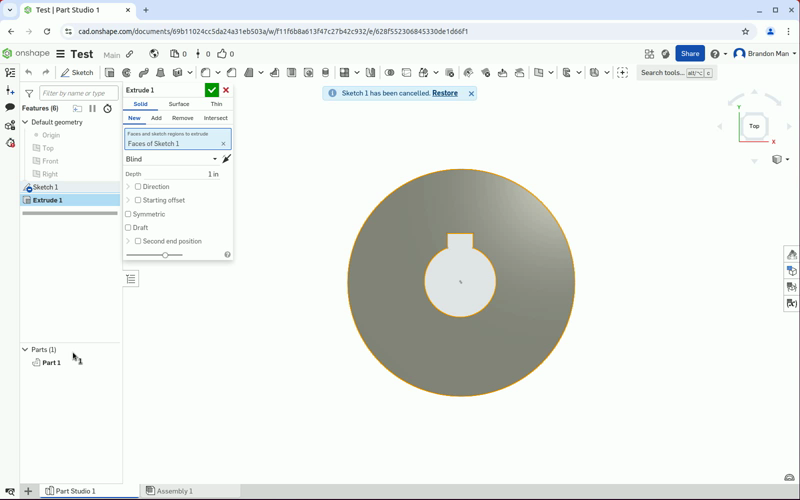
mouse_move(143, 106)
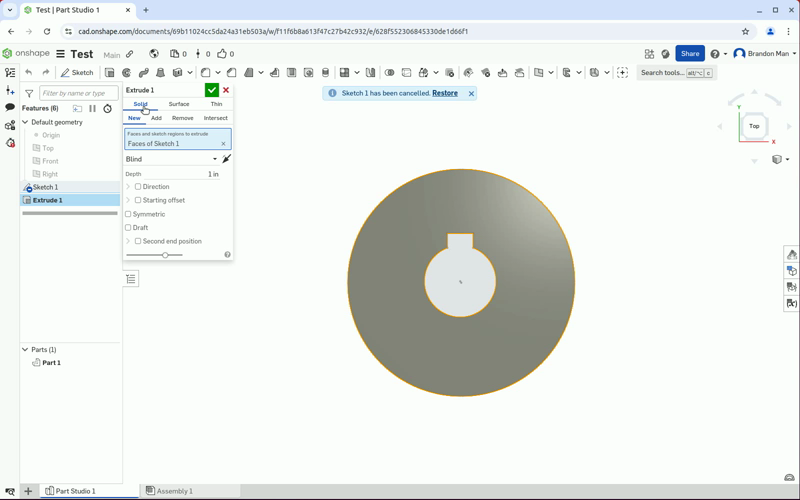
click(143, 106)
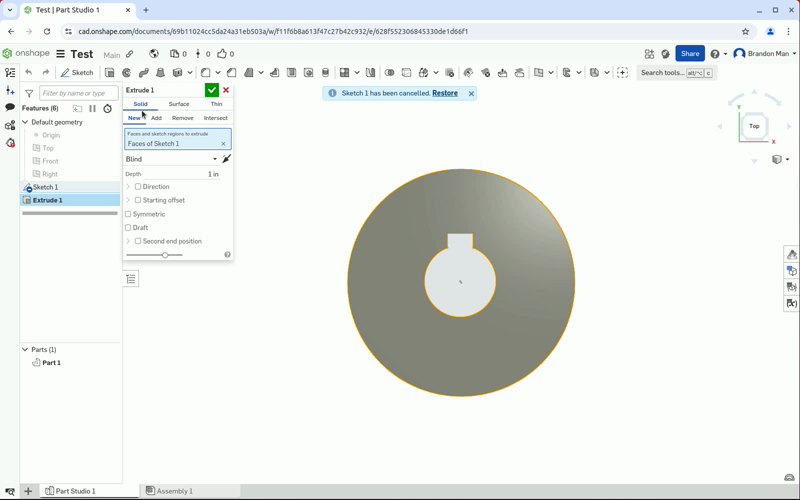
mouse_move(137, 120)
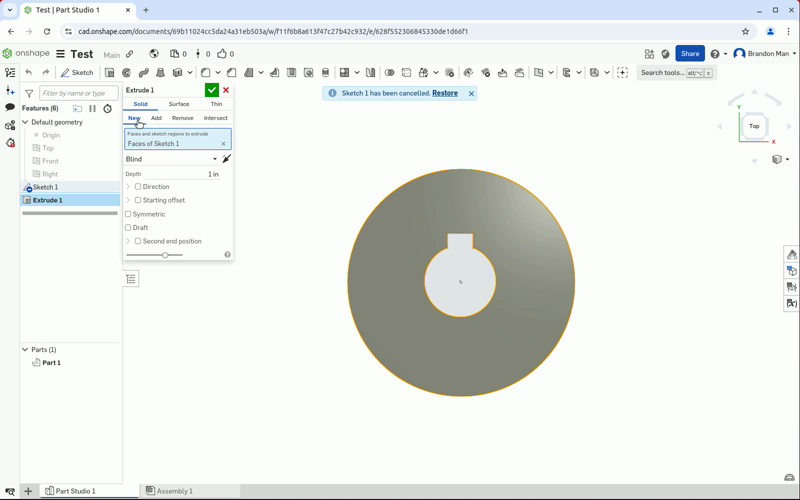
click(137, 120)
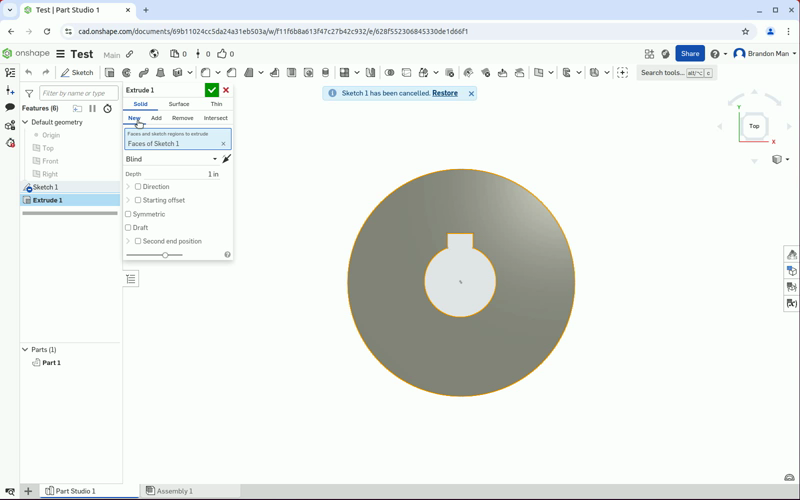
key(tab, 4)
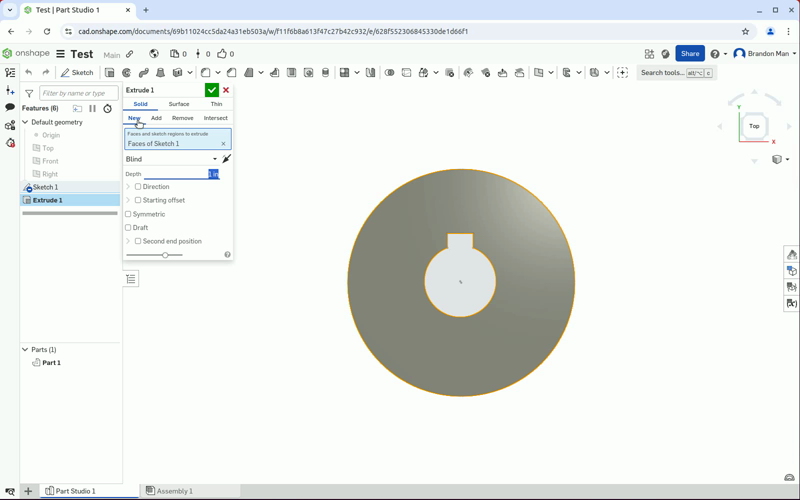
text(5.536)
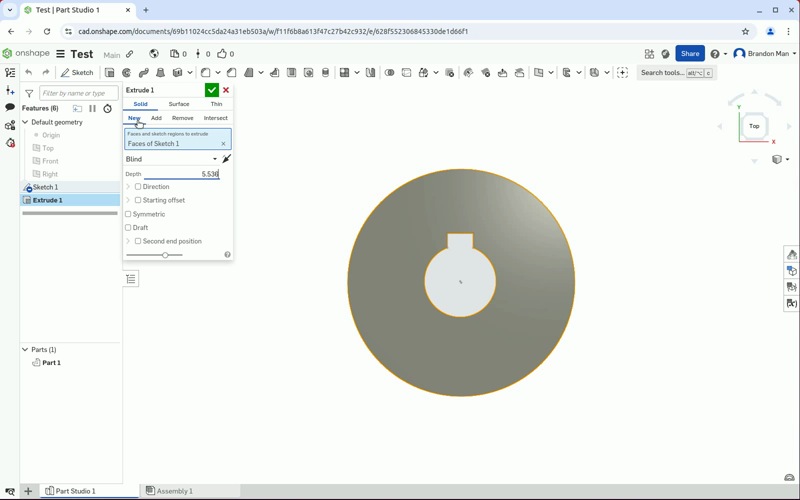
key(enter)
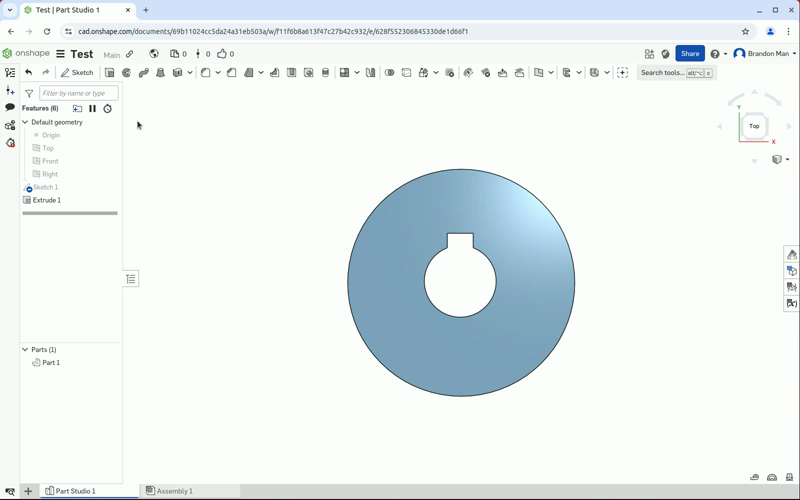
key(shift+h)
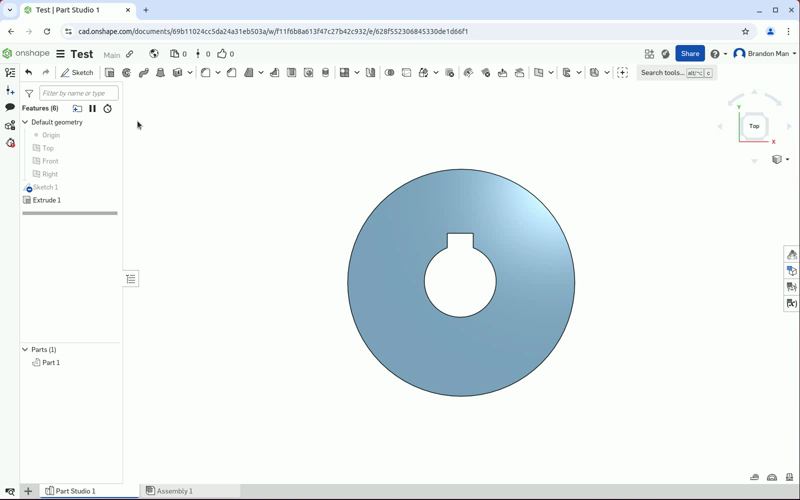
key(shift+h)
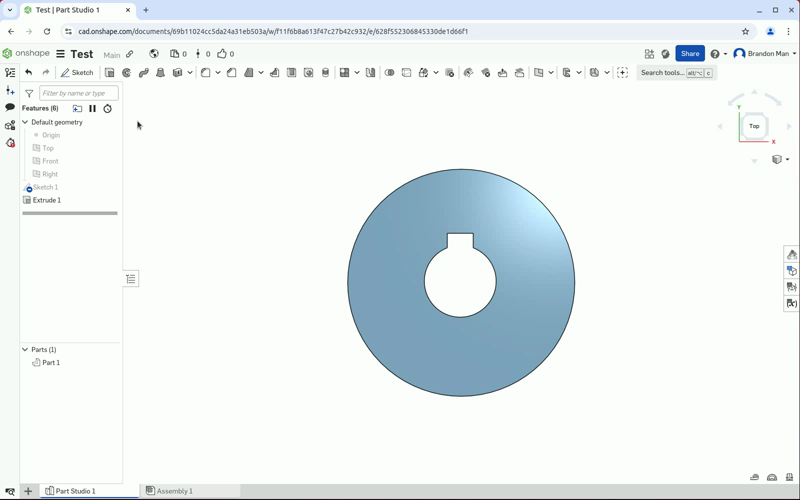
mouse_move(73, 189)
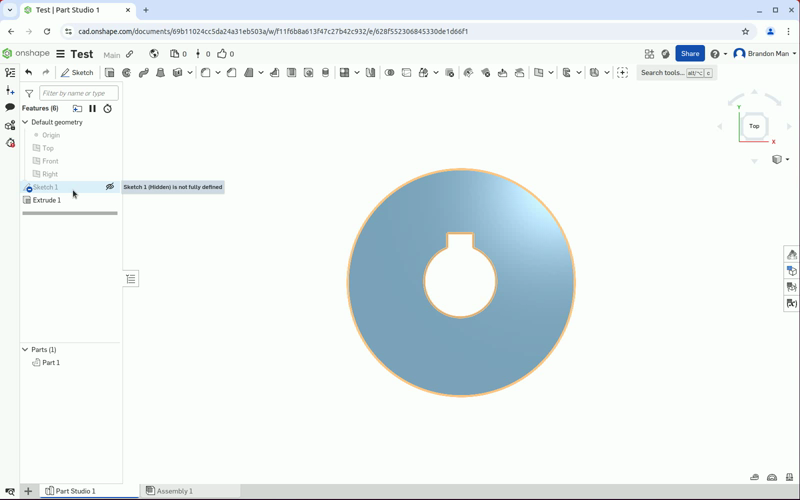
click(73, 189)
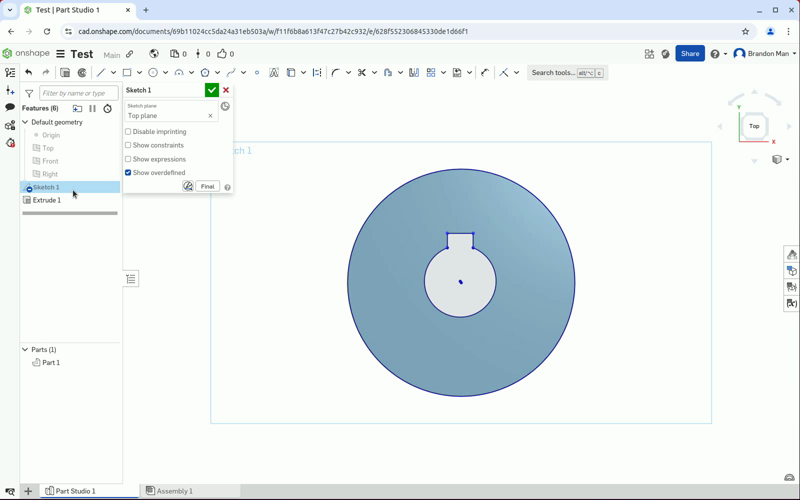
mouse_move(229, 92)
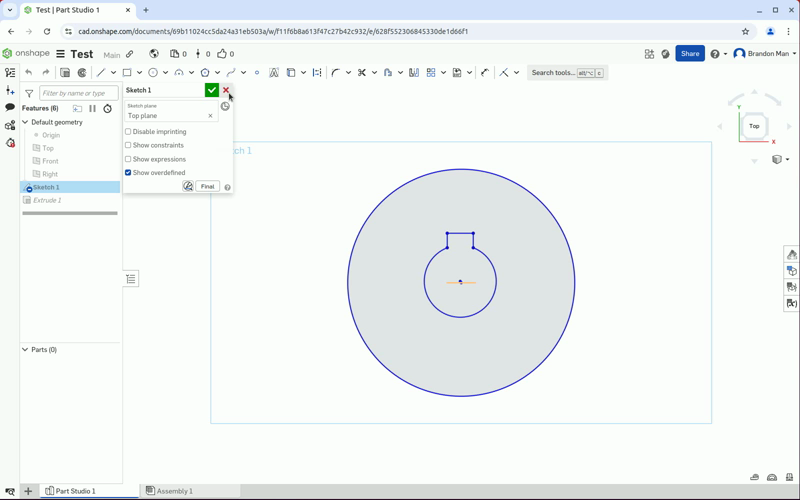
click(229, 92)
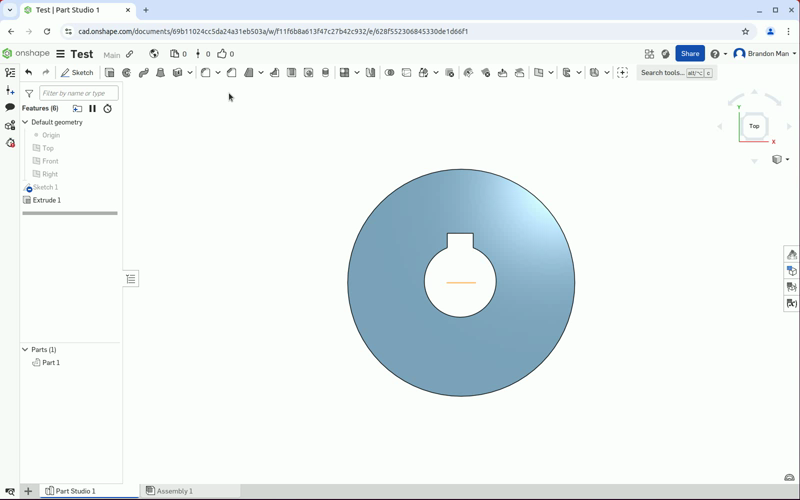
mouse_move(541, 75)
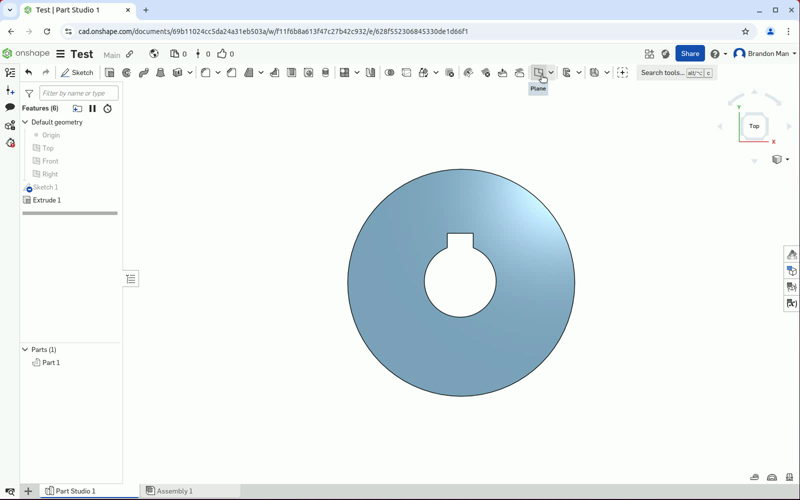
click(541, 75)
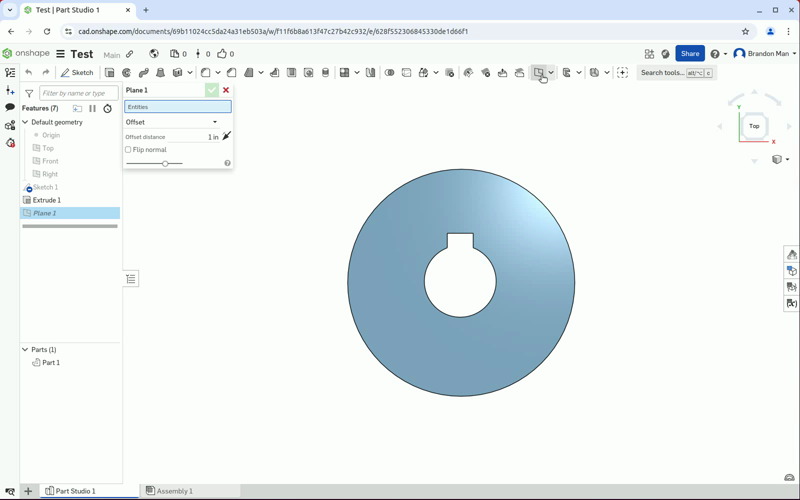
mouse_move(73, 150)
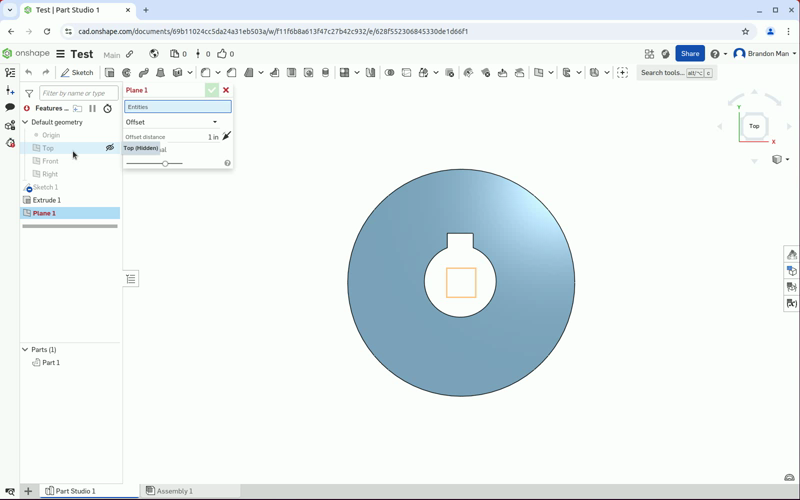
click(73, 150)
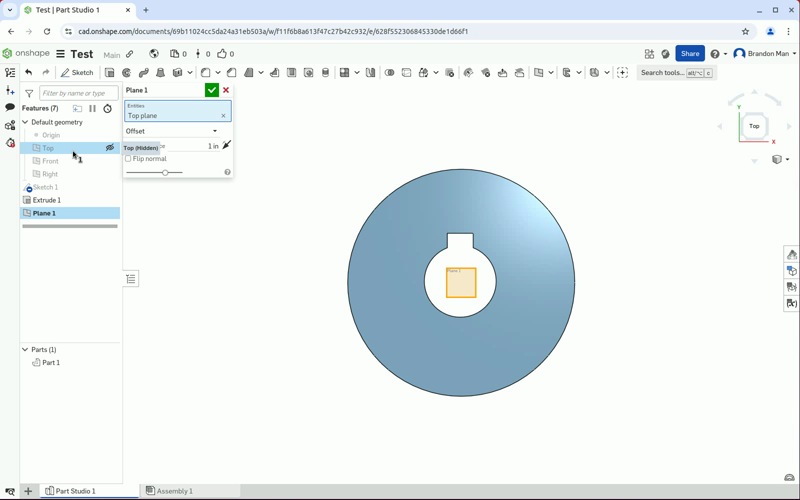
key(tab, 2)
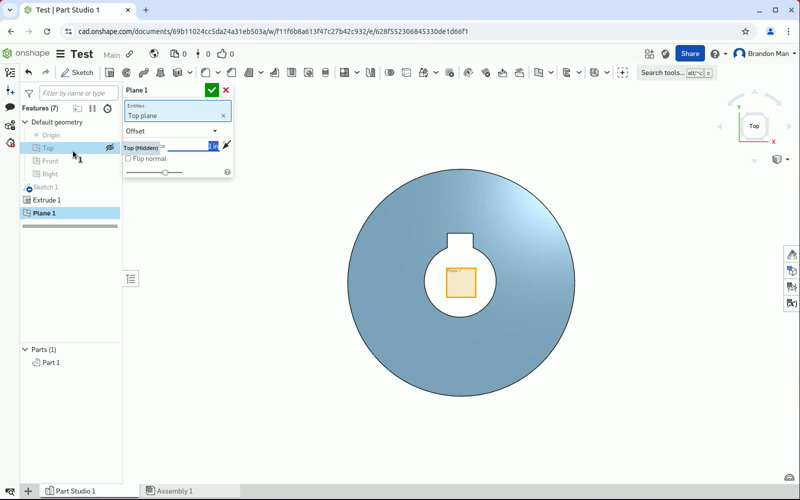
text(5.546)
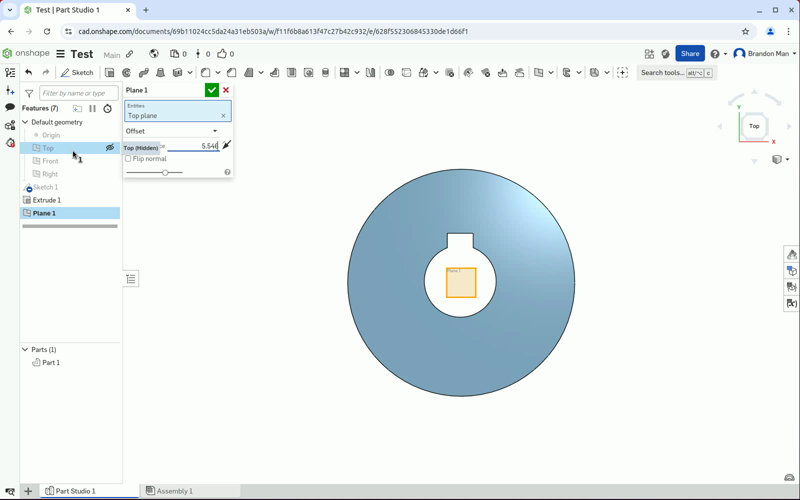
key(enter, 2)
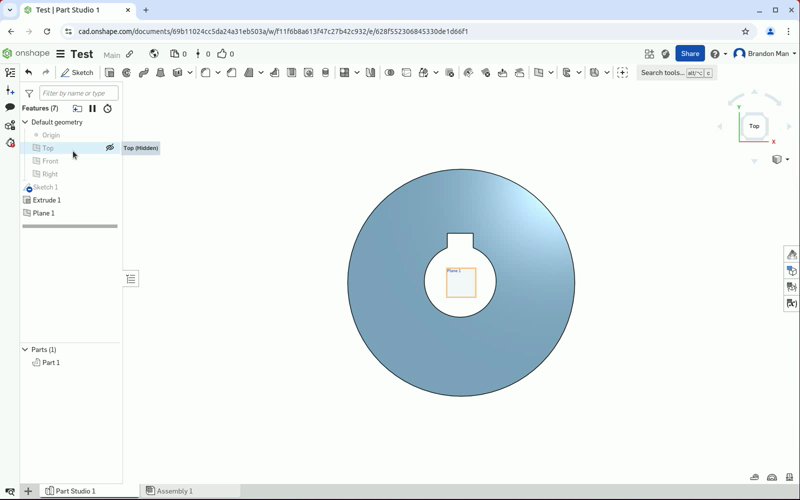
key(shift+s)
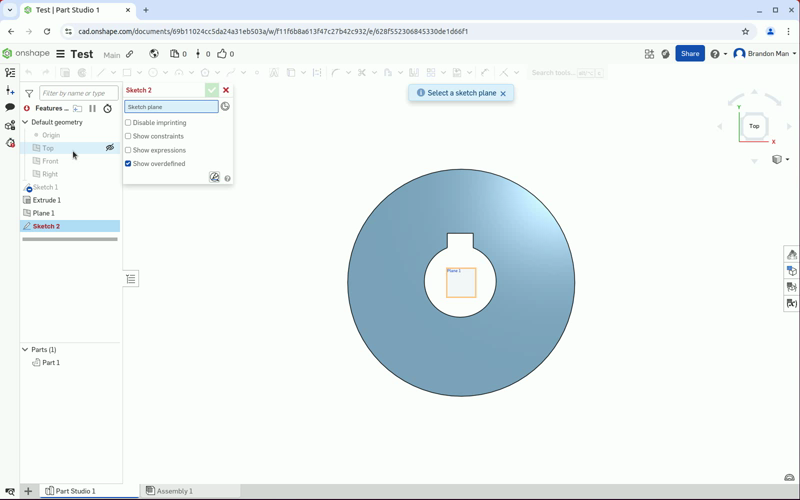
mouse_move(73, 215)
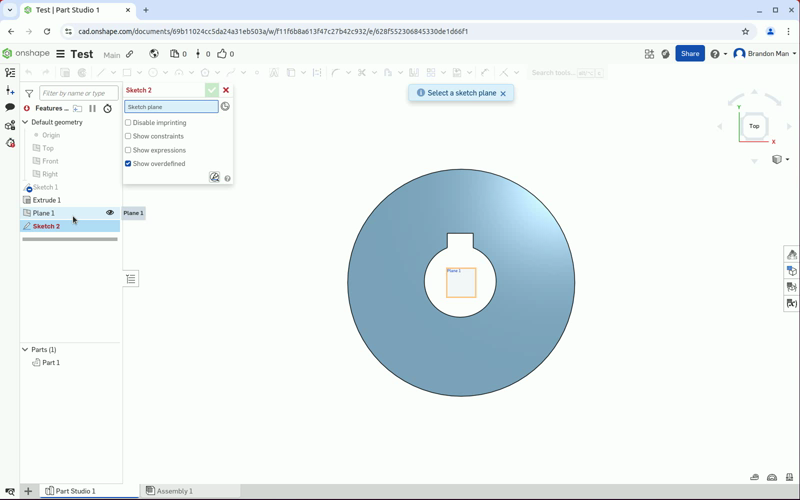
click(73, 215)
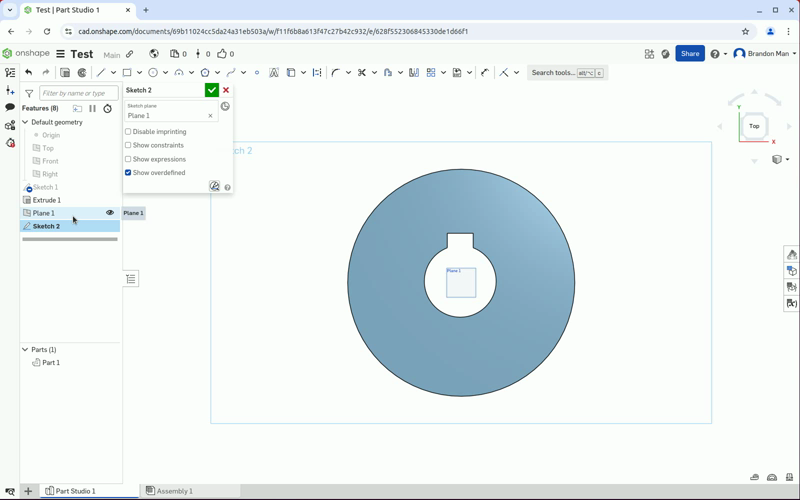
mouse_move(73, 352)
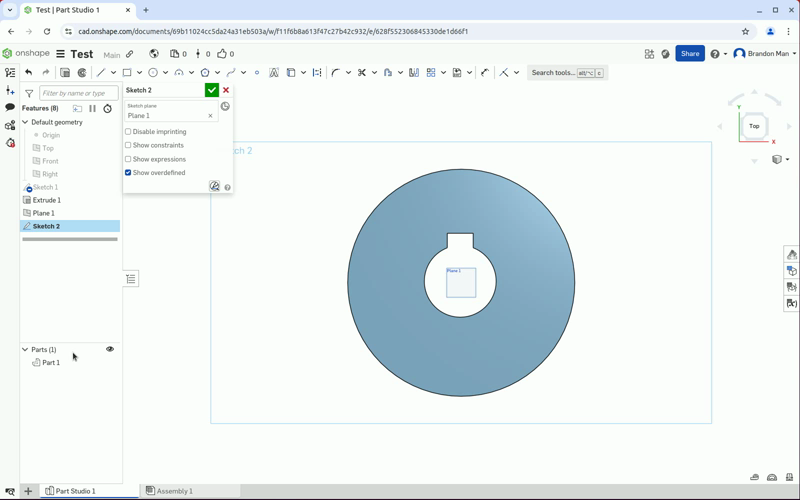
key(y)
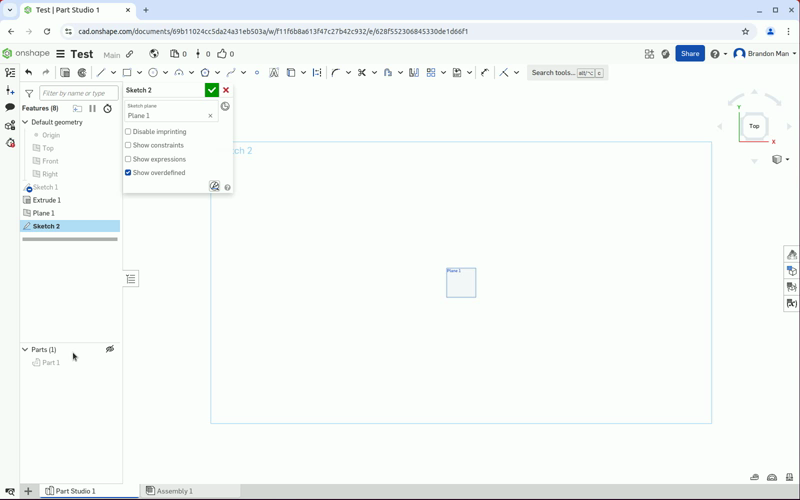
key(c)
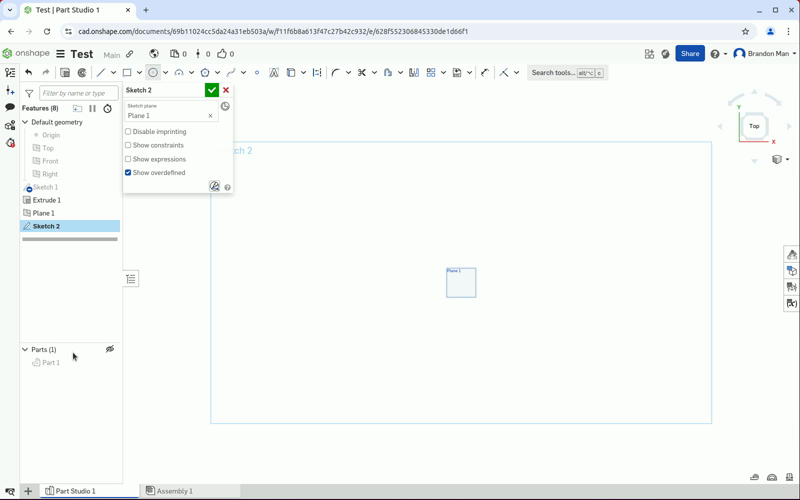
key_down(shift)
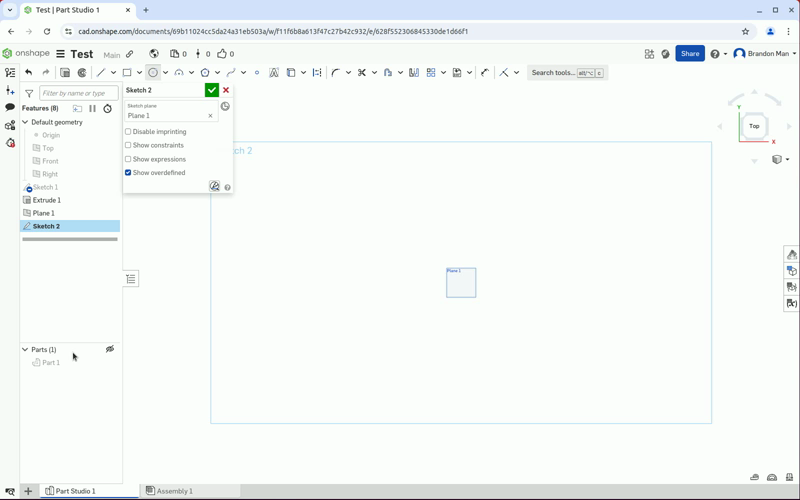
mouse_move(461, 375)
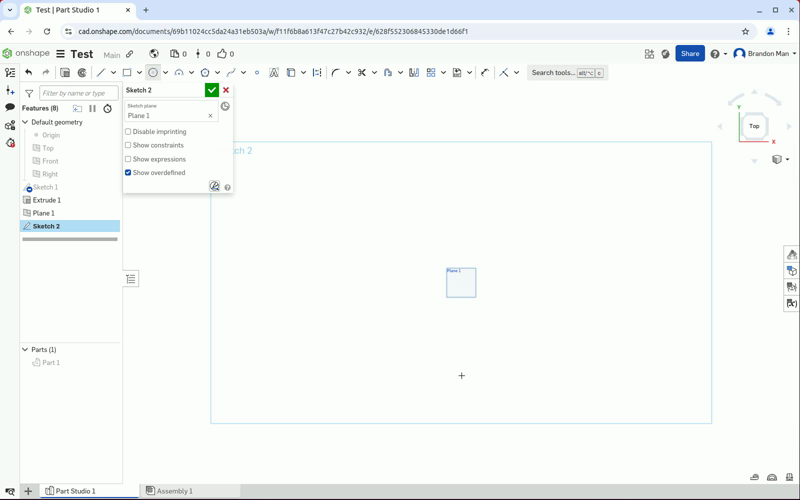
click(461, 375)
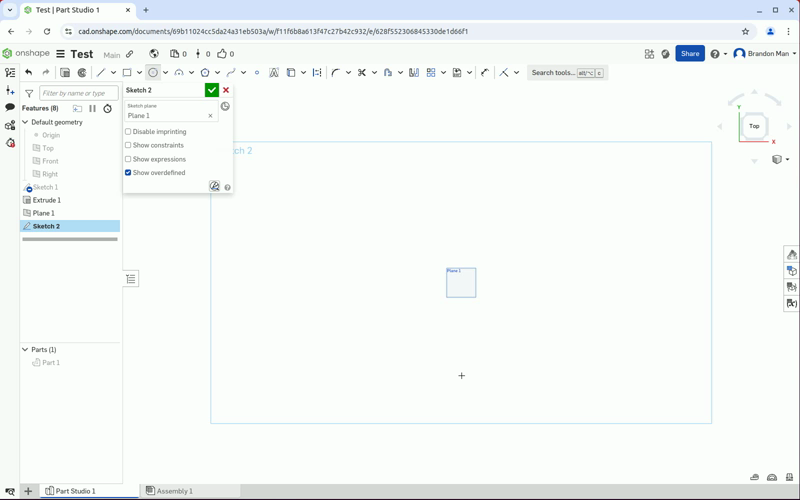
key_up(shift)
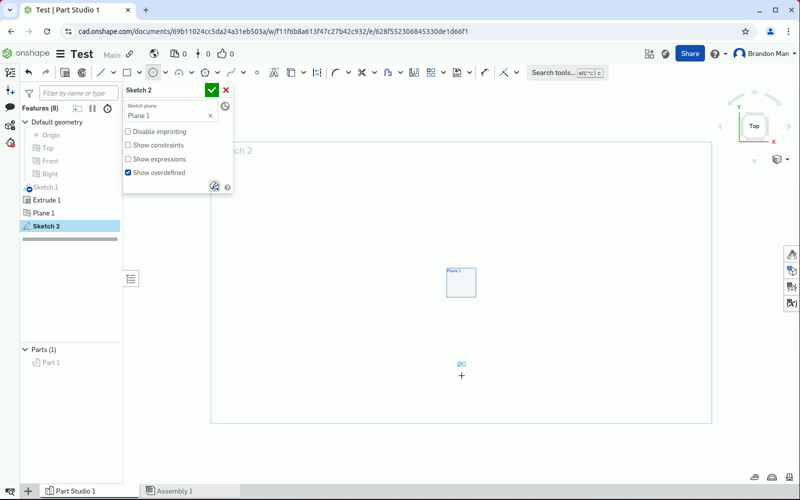
mouse_move(482, 375)
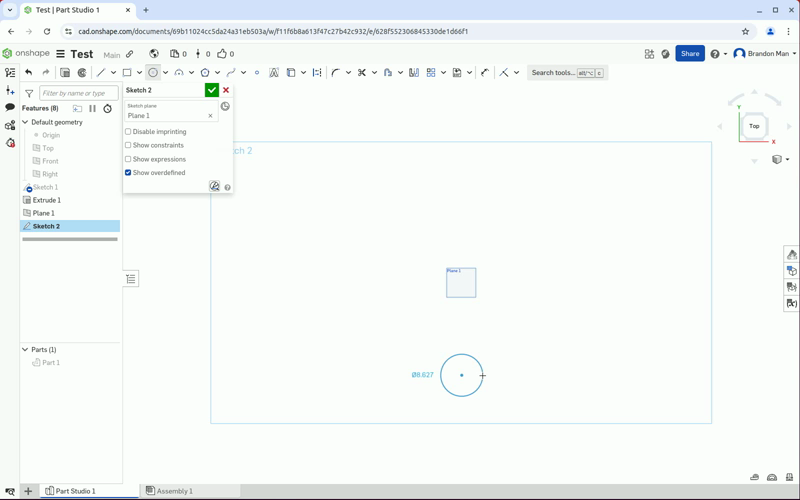
click(482, 375)
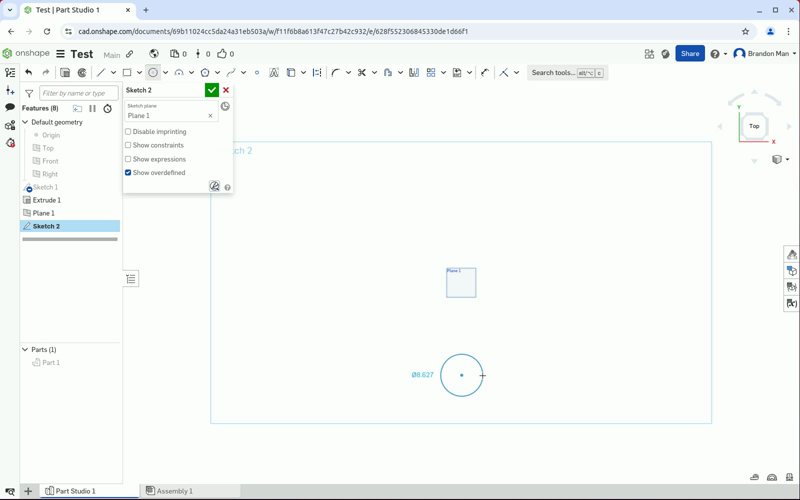
key(esc)
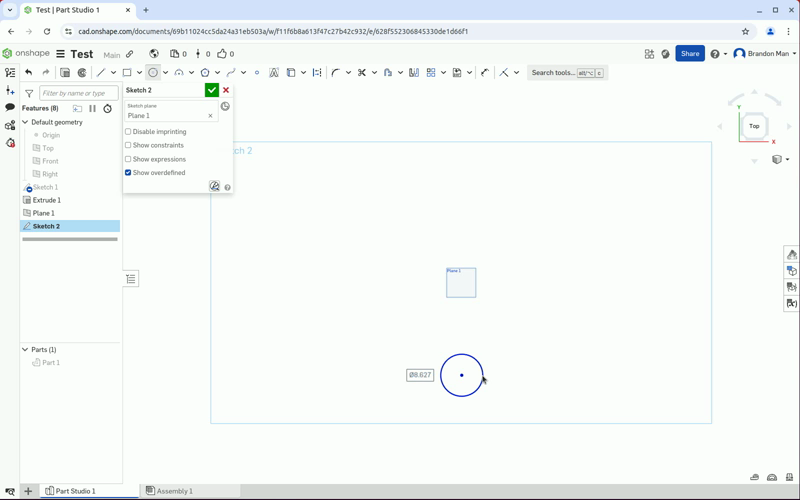
mouse_move(460, 375)
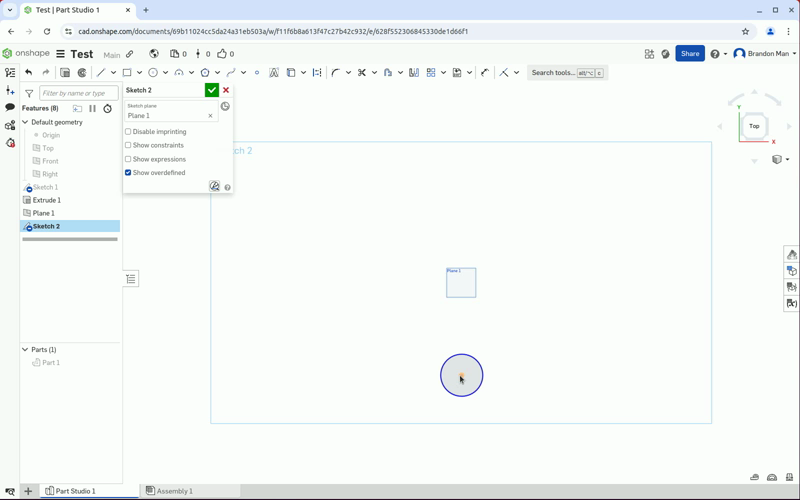
scroll(6)
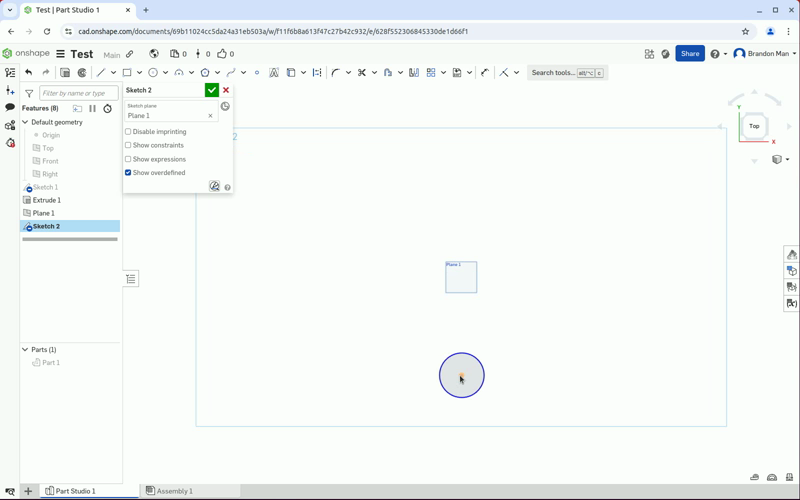
scroll(6)
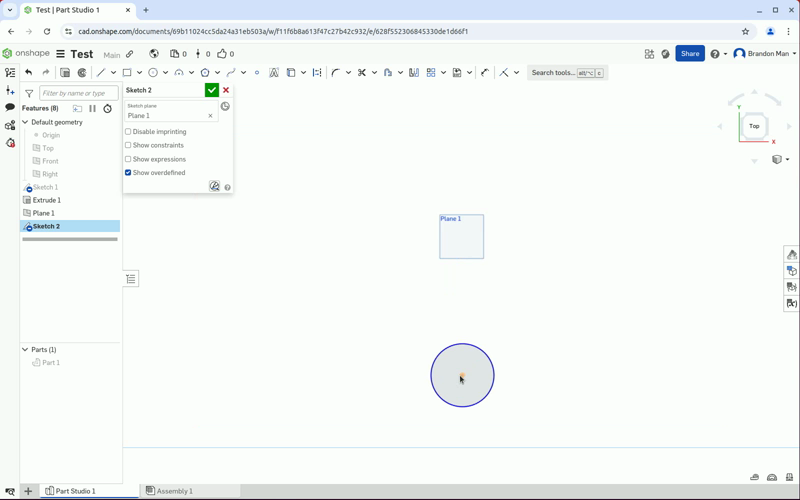
scroll(6)
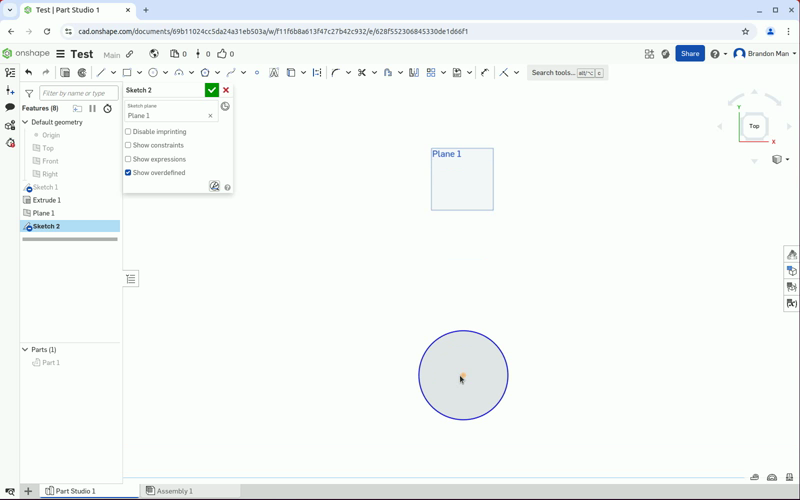
scroll(6)
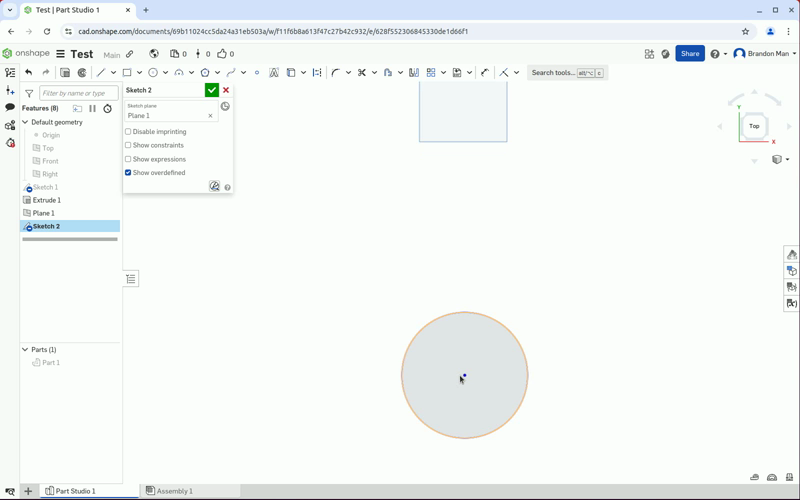
scroll(6)
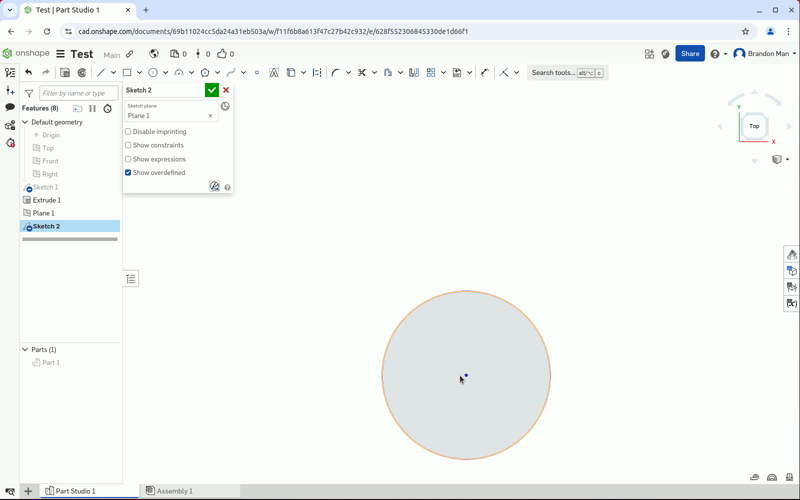
scroll(6)
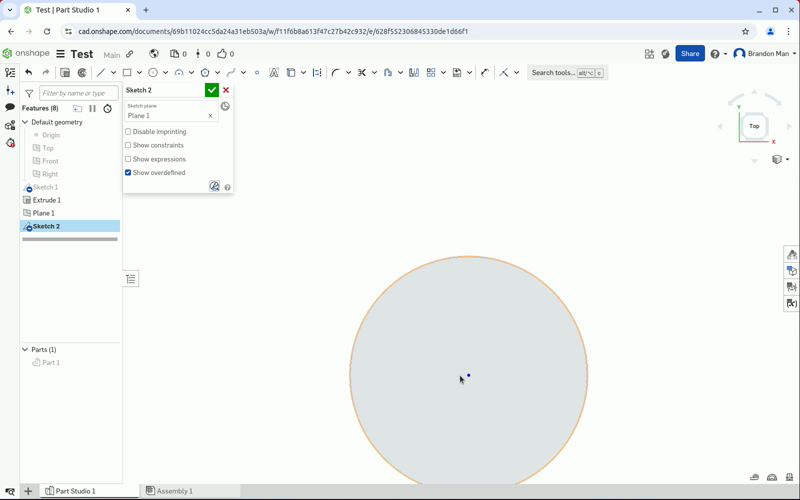
scroll(6)
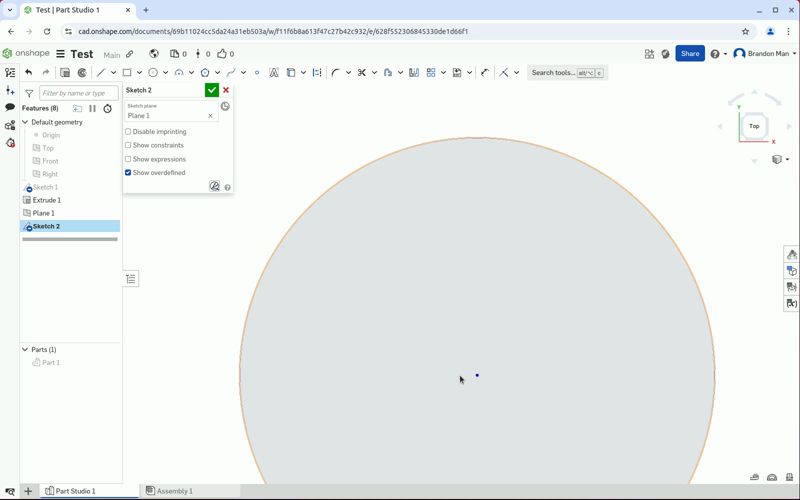
click(460, 375)
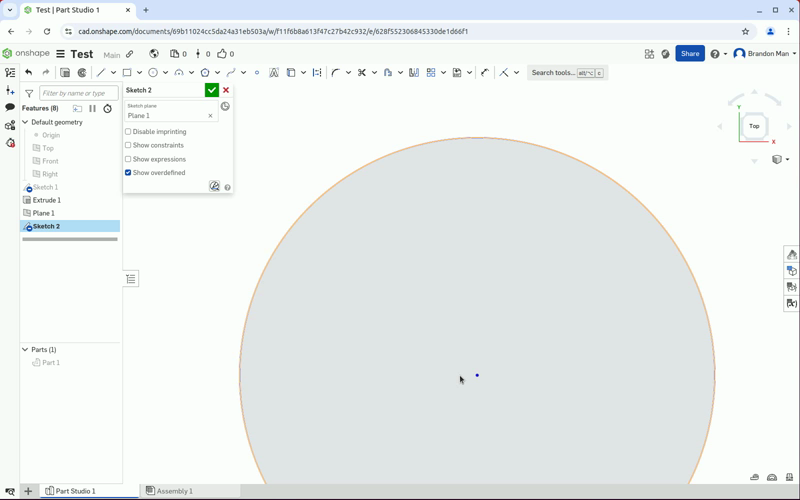
scroll(-6)
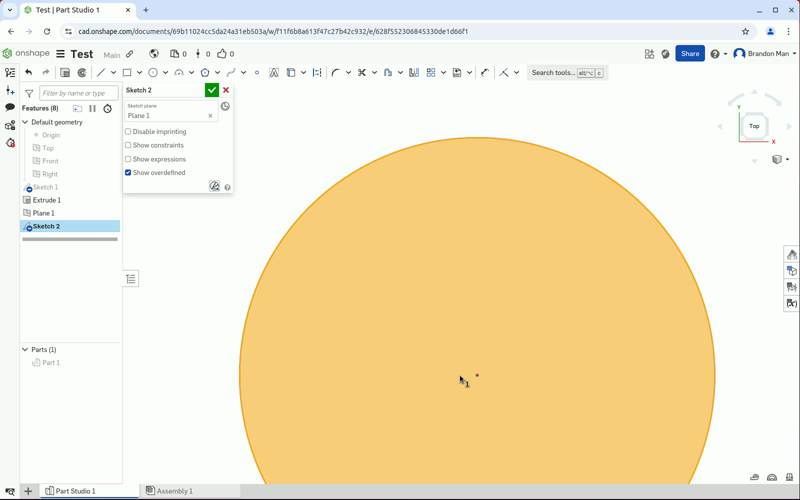
scroll(-6)
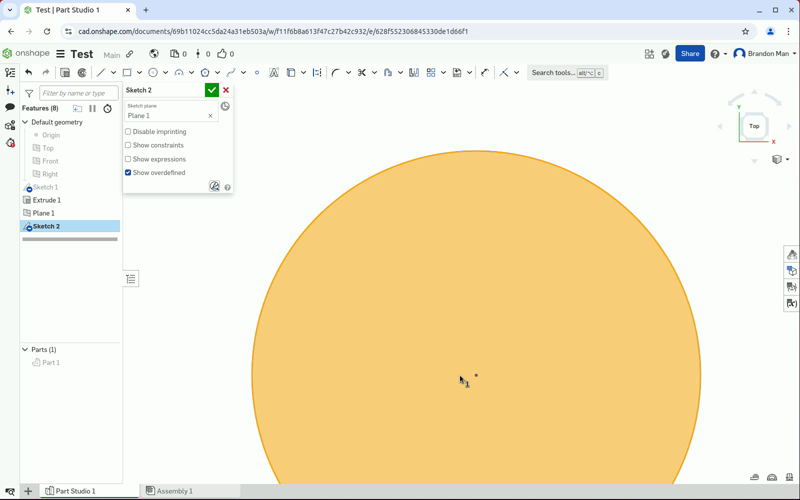
scroll(-6)
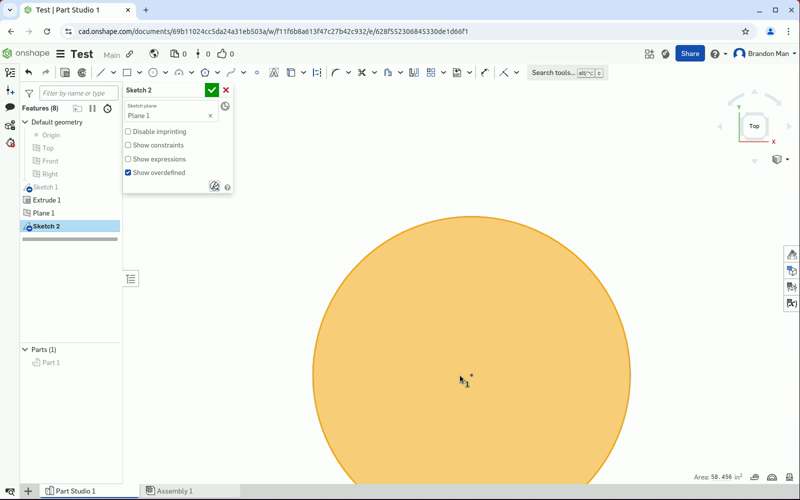
scroll(-6)
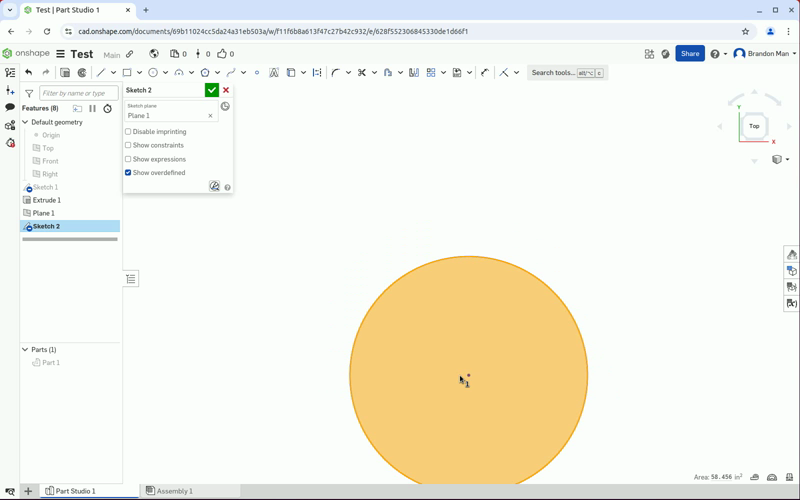
scroll(-6)
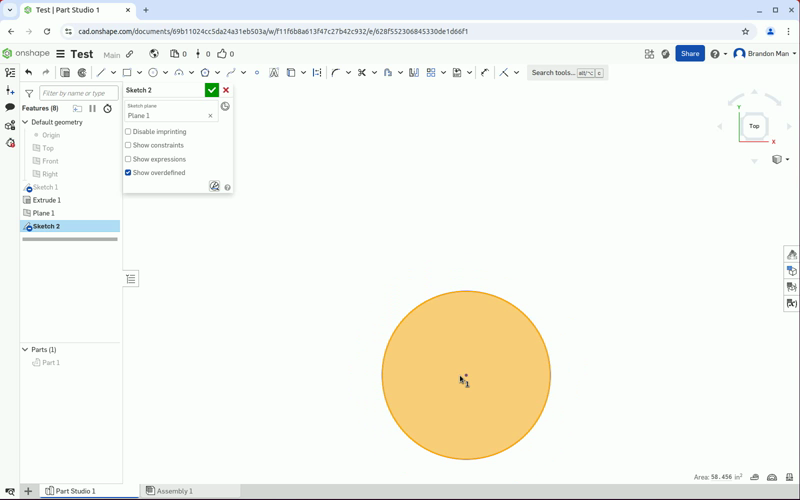
scroll(-6)
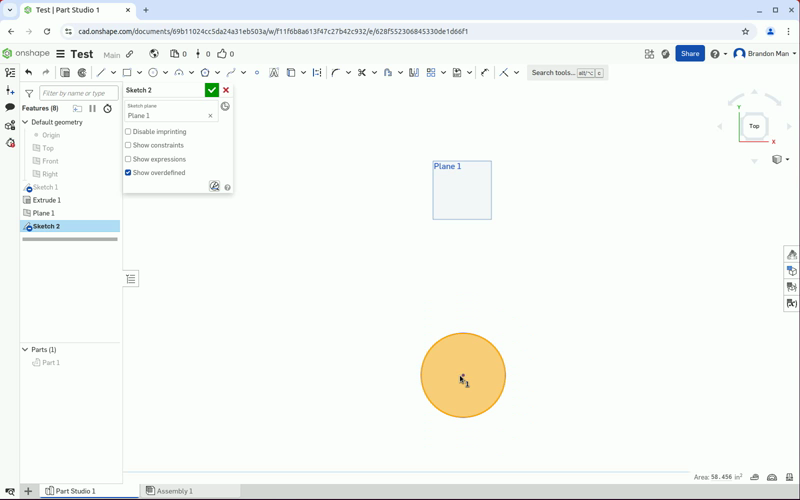
scroll(-6)
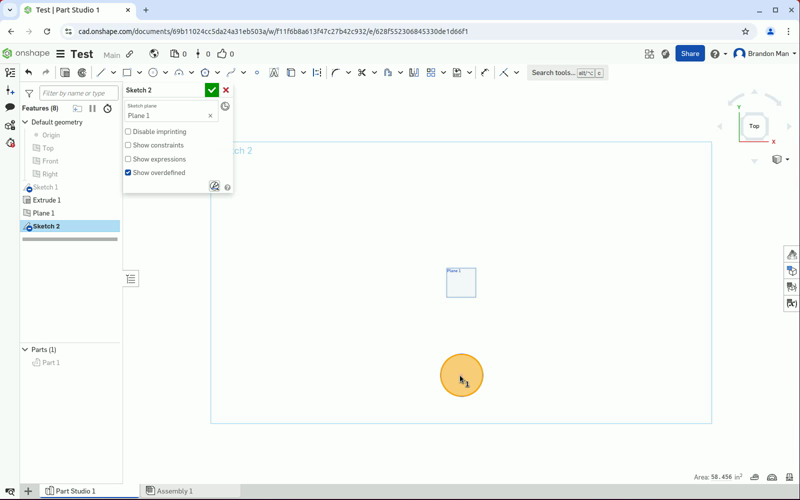
mouse_move(73, 352)
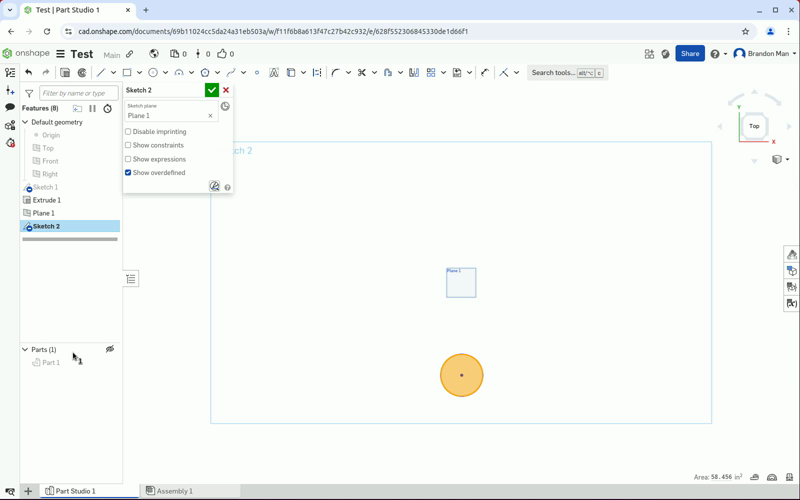
key(shift+y)
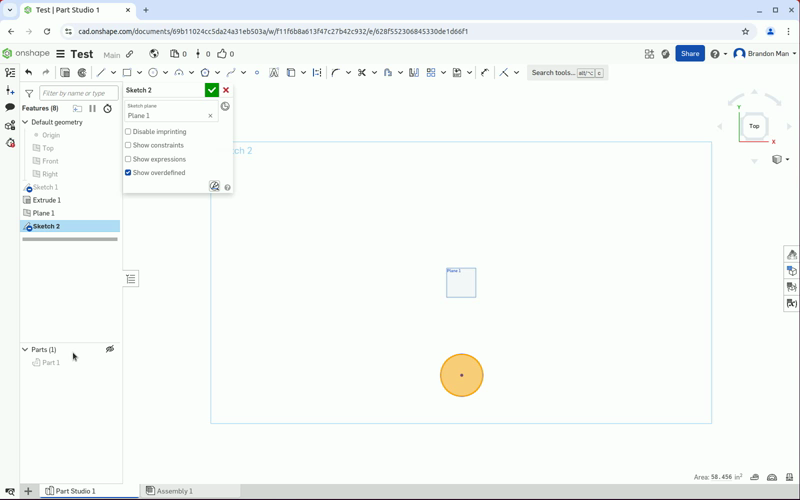
key(shift+e)
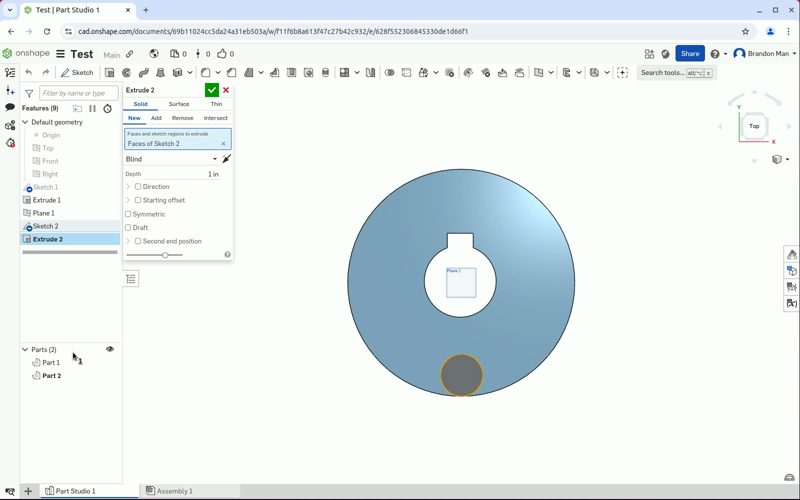
mouse_move(143, 106)
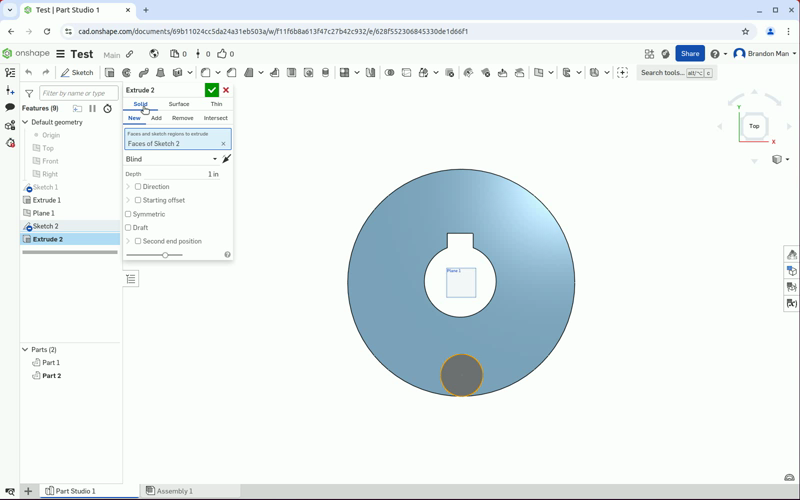
click(143, 106)
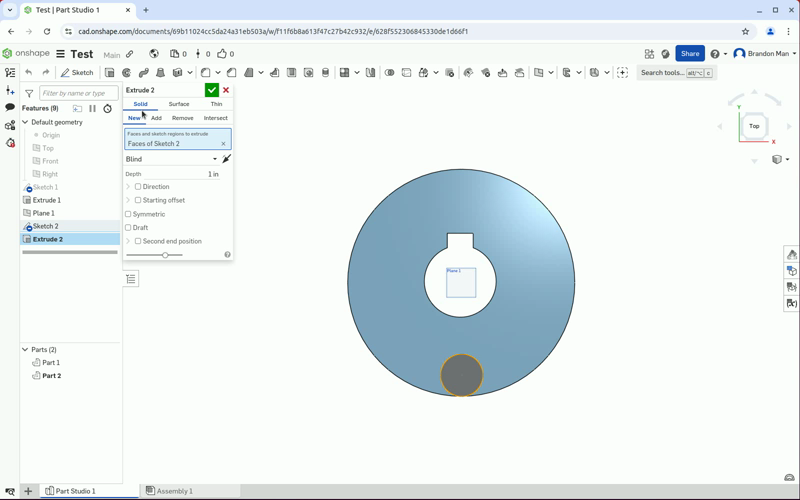
mouse_move(137, 120)
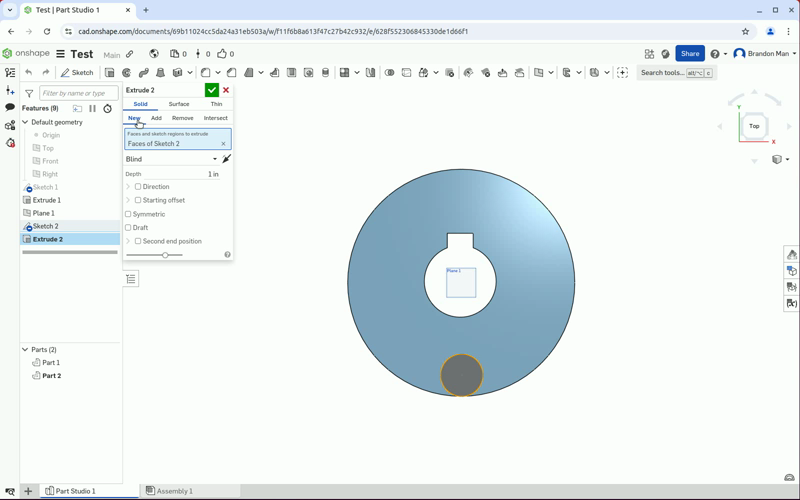
click(137, 120)
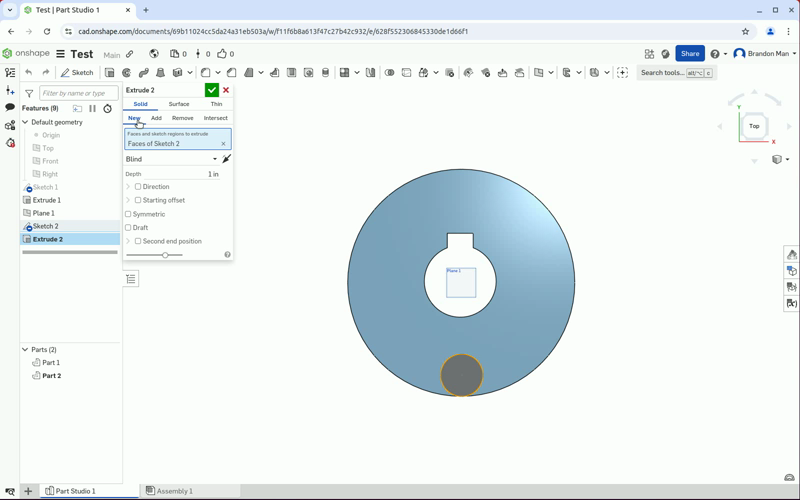
key(tab, 4)
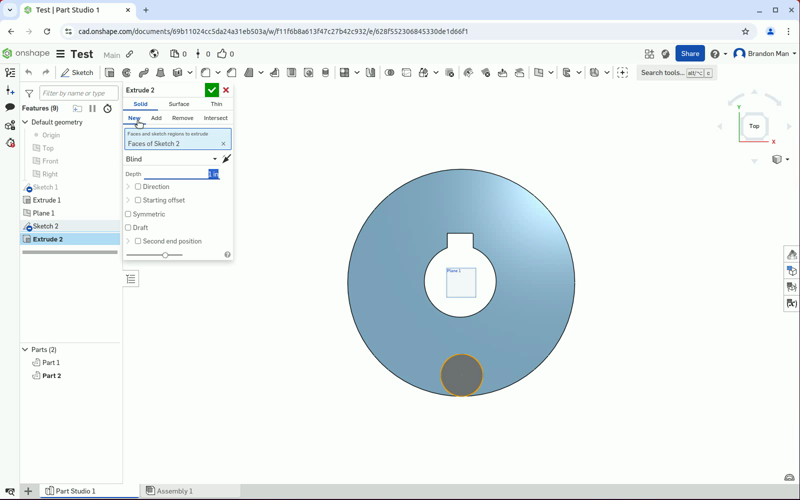
text(5.055)
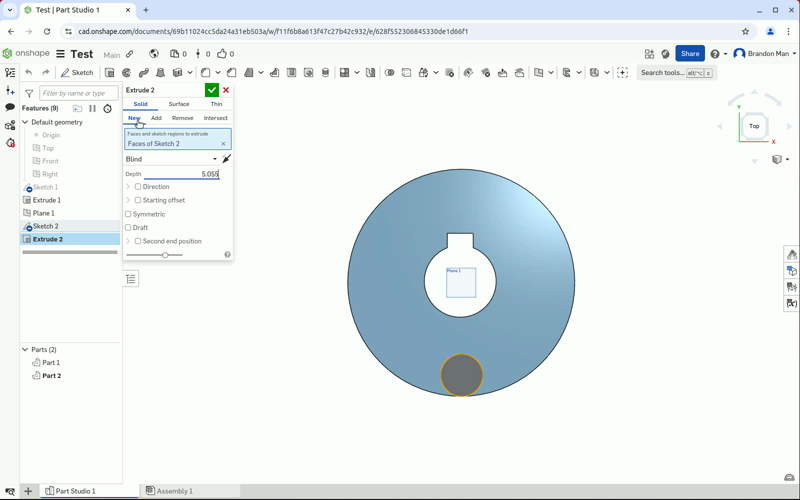
key(enter)
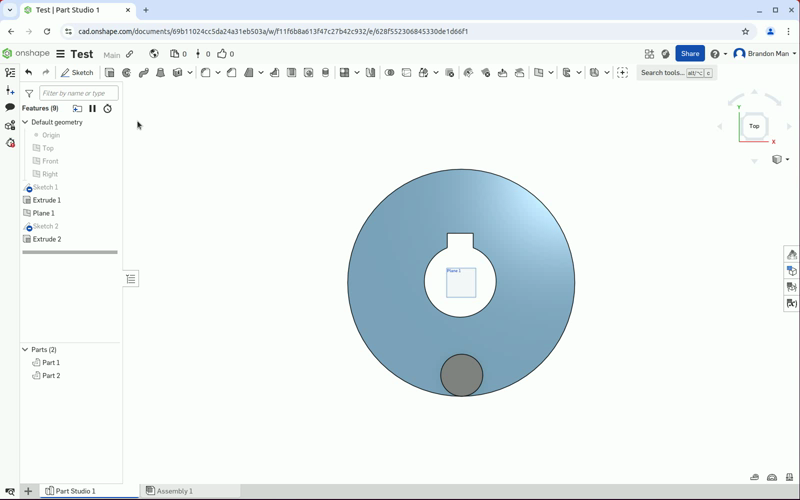
key(shift+h)
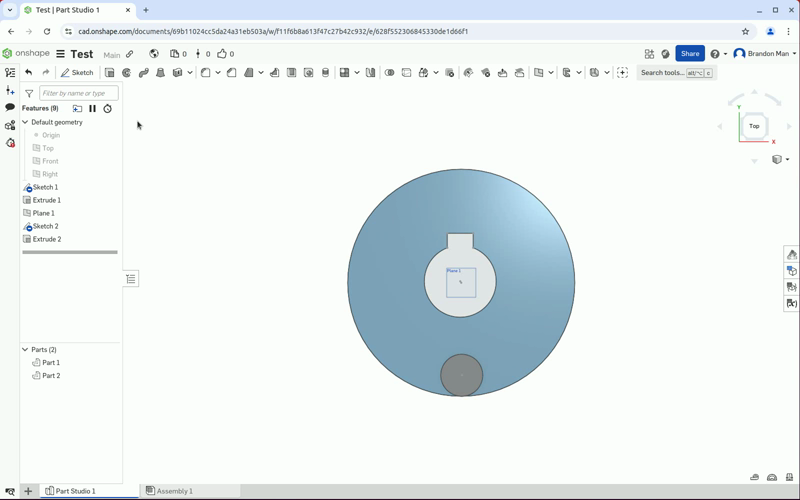
key(shift+h)
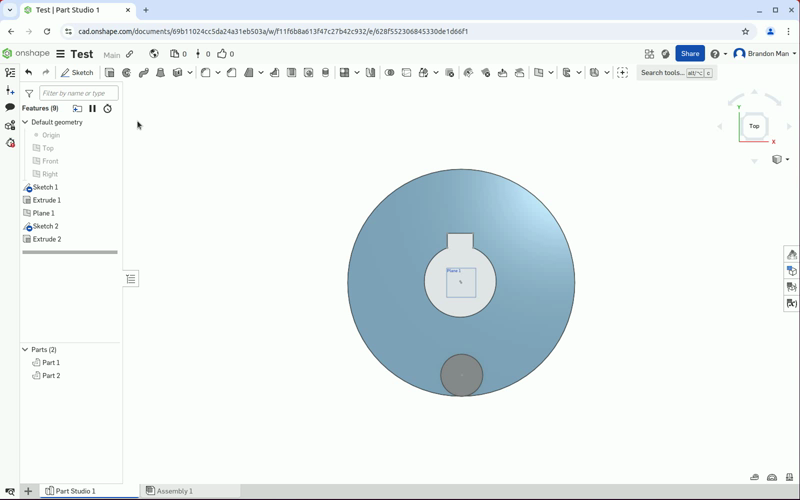
key(shift+7)
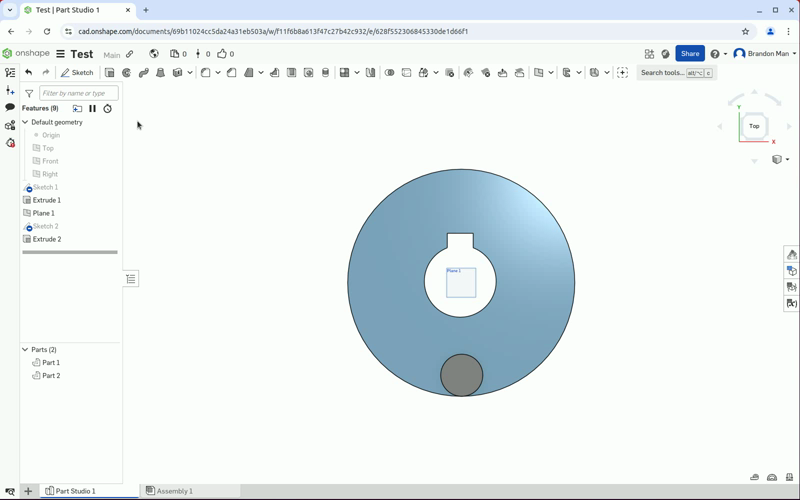
key(up, 3)
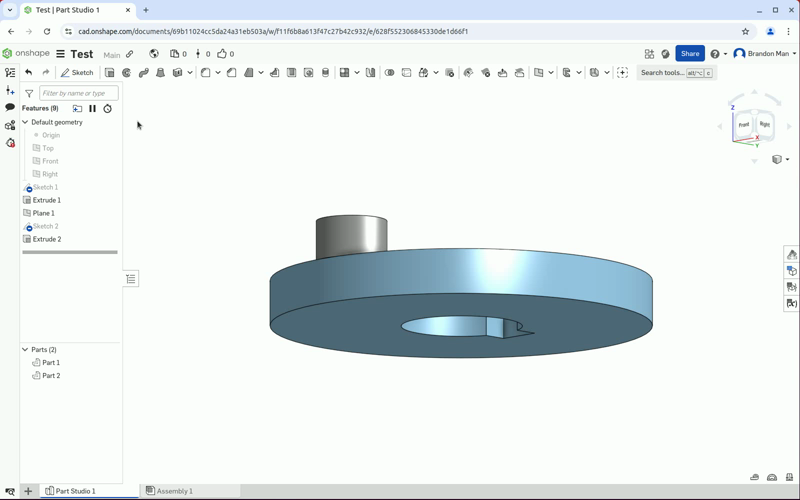
key(left, 3)
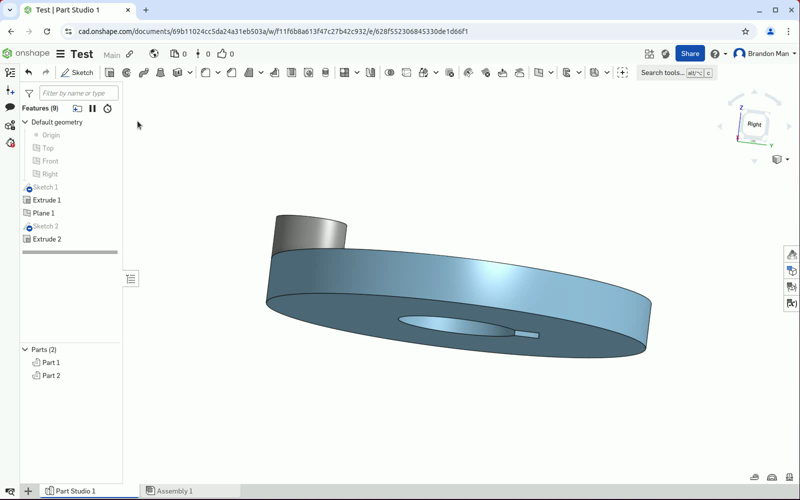
key(right, 3)
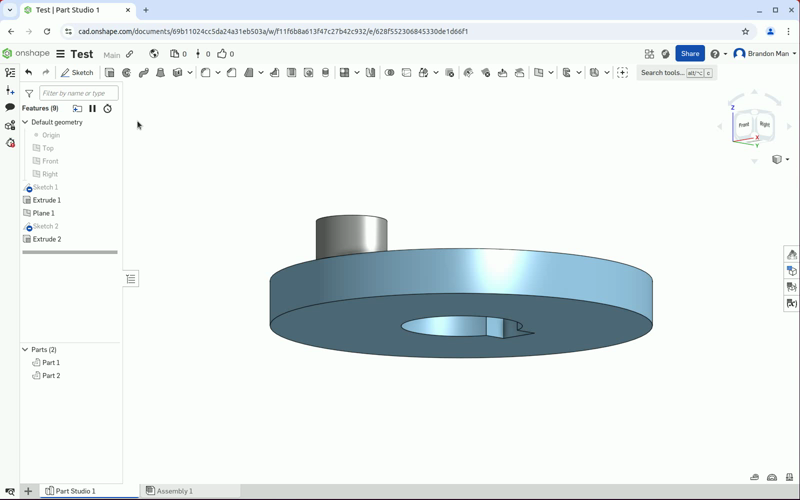
key(down, 3)
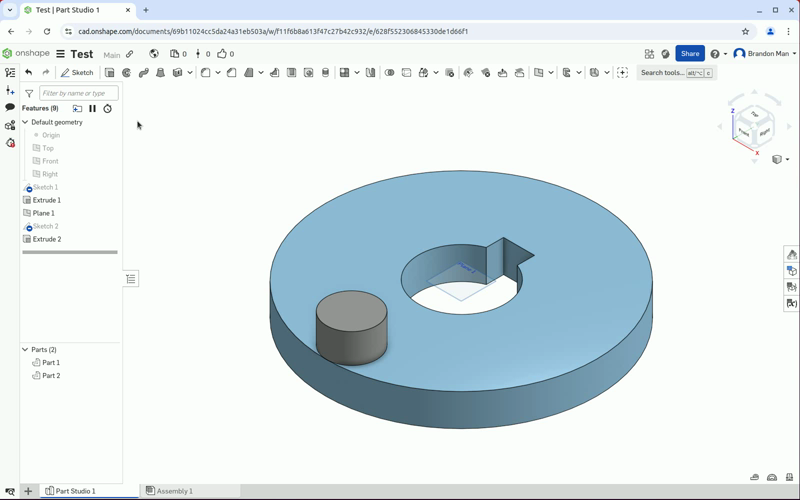
mouse_move(73, 189)
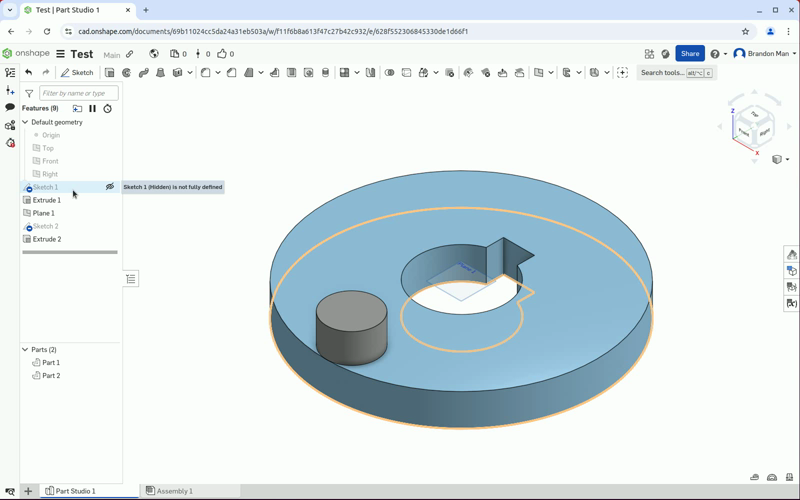
click(73, 189)